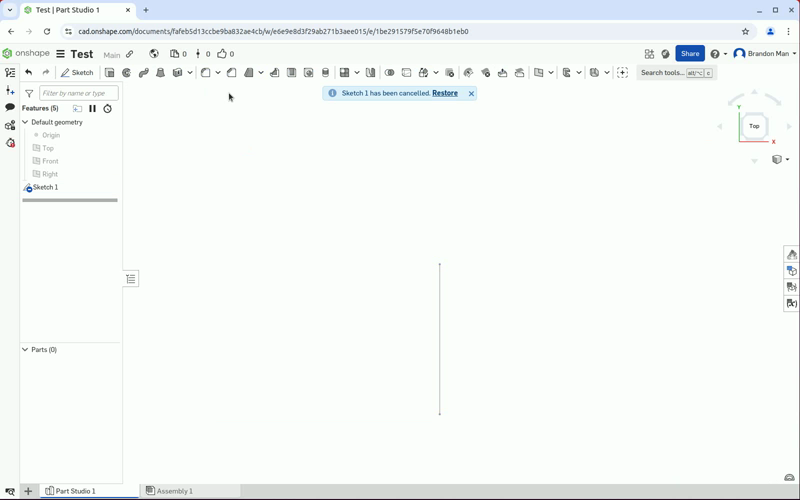
key(shift+h)
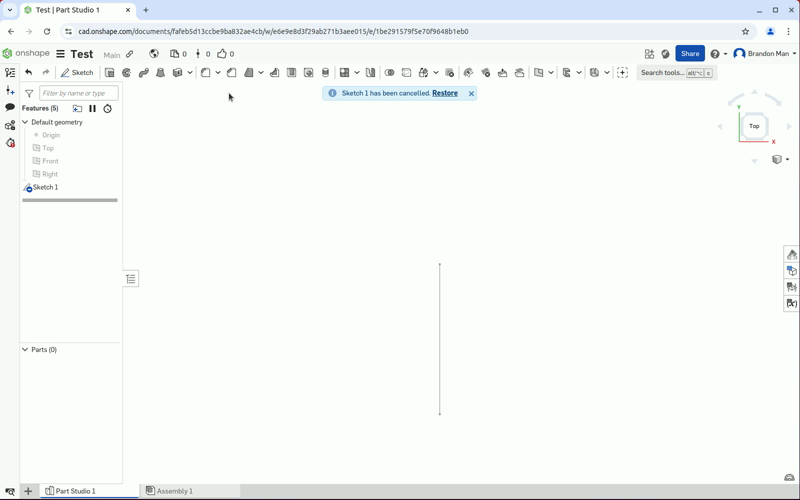
key(shift+s)
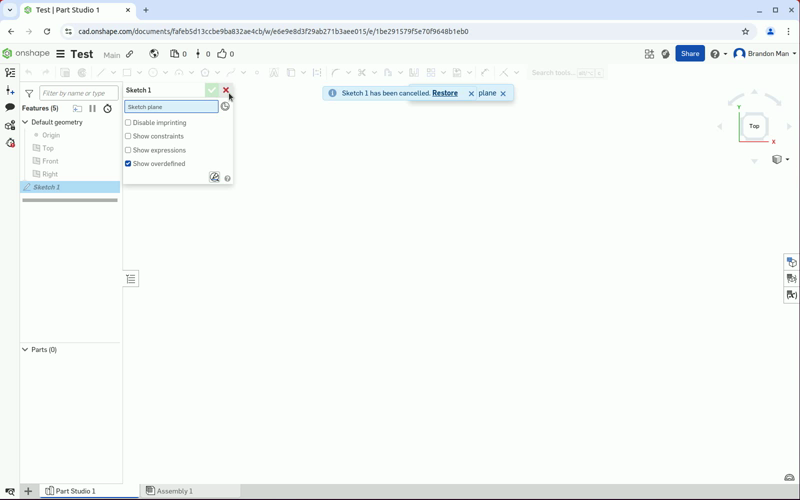
mouse_move(73, 150)
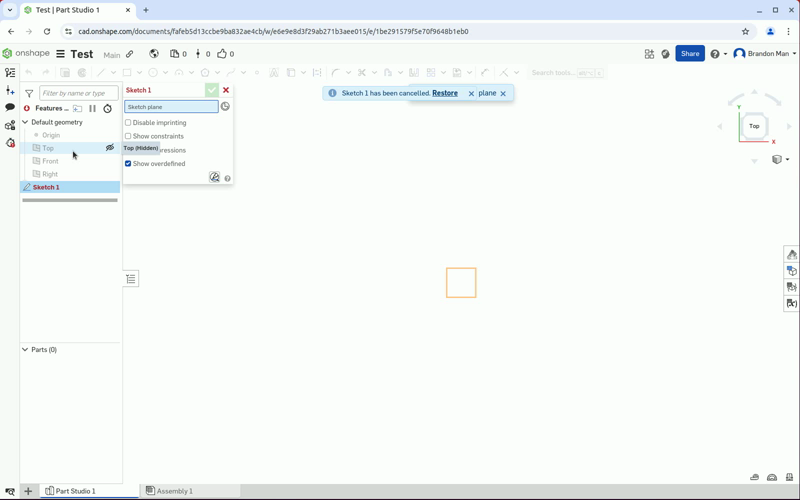
click(73, 150)
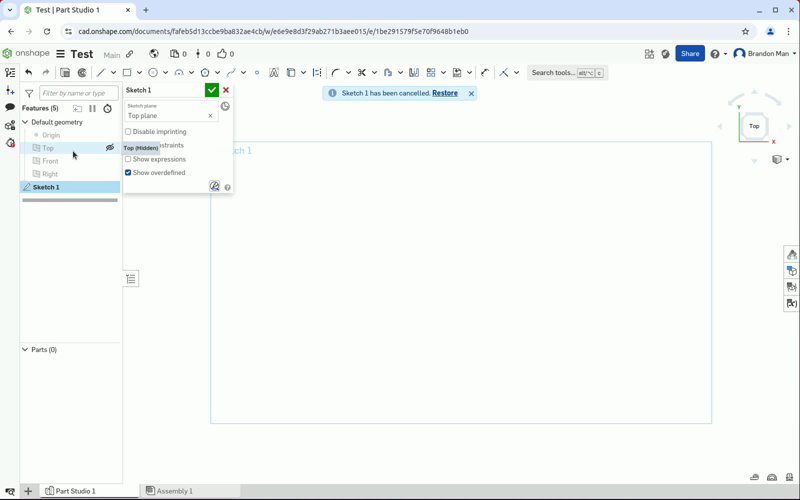
mouse_move(73, 352)
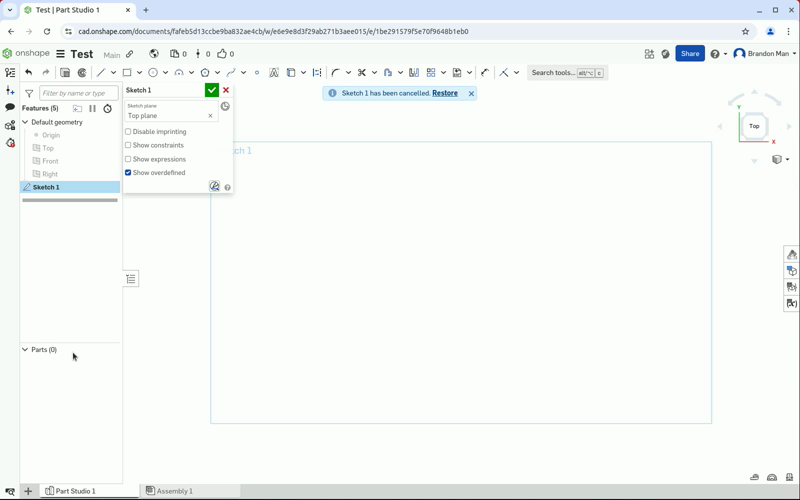
key(y)
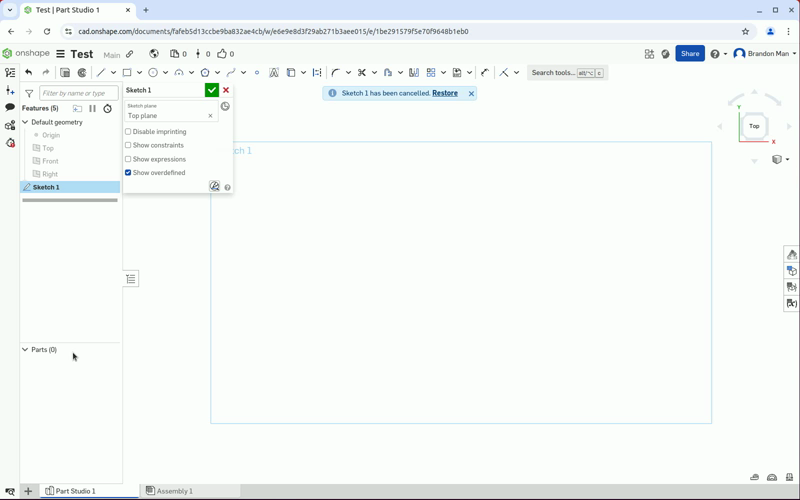
key(l)
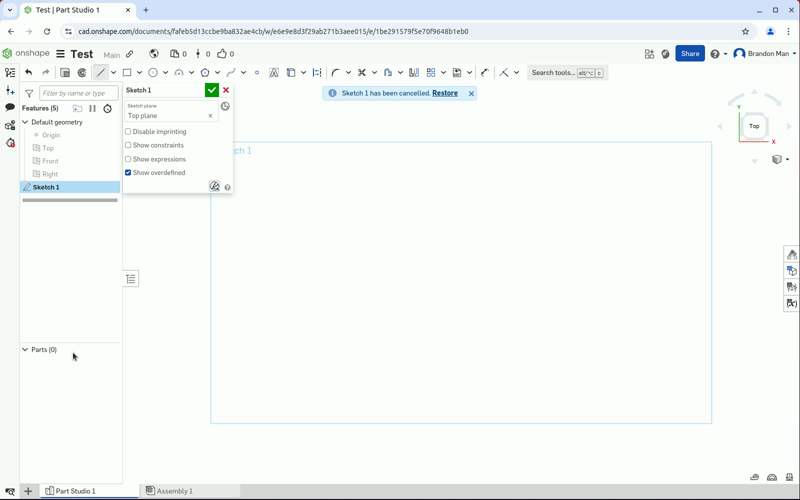
key_down(shift)
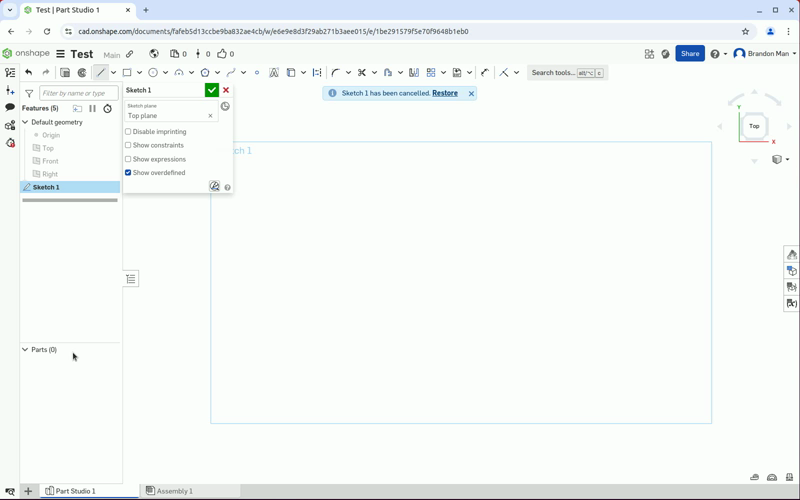
mouse_move(460, 282)
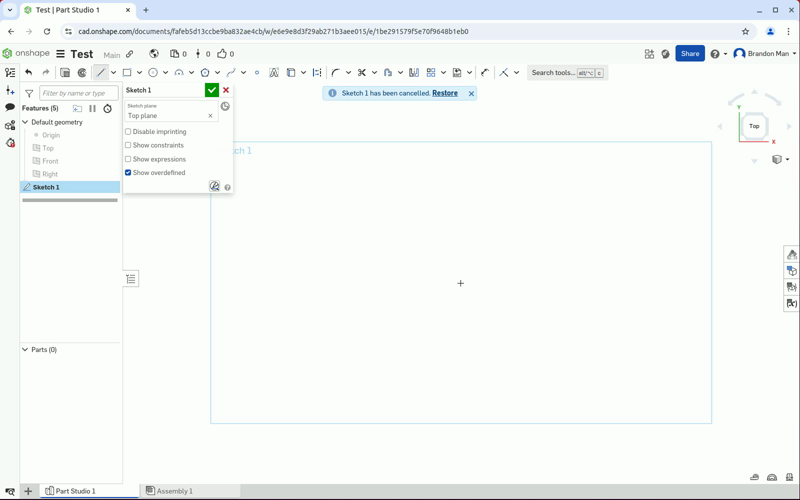
click(460, 282)
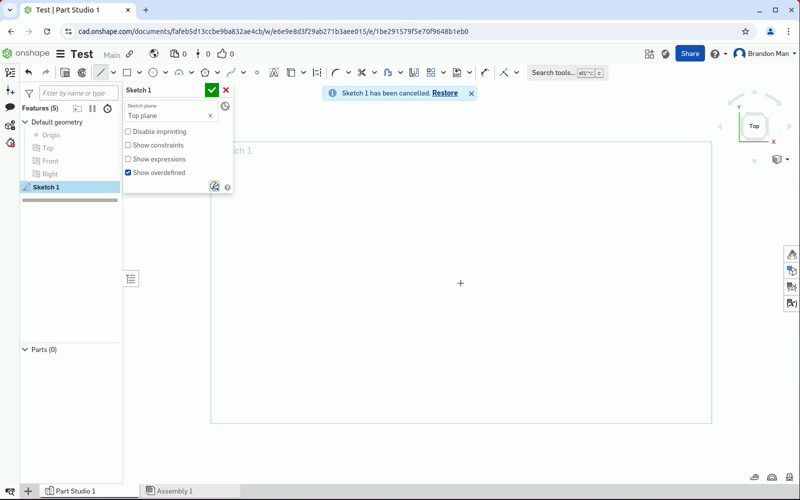
key_up(shift)
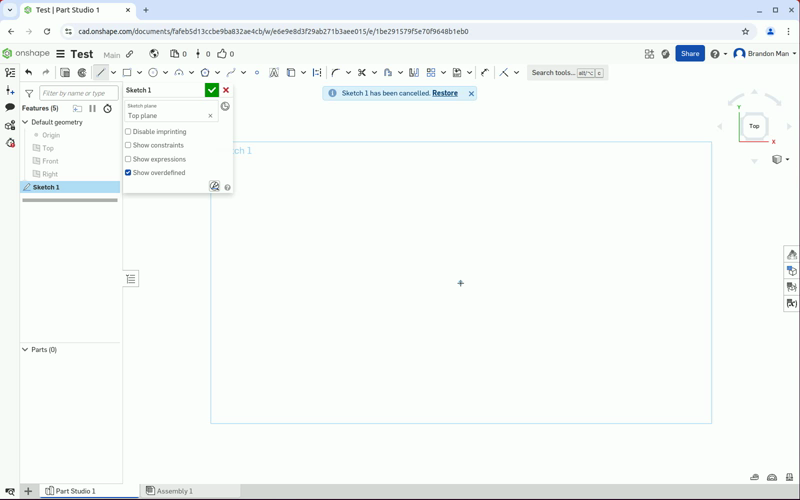
key_down(shift)
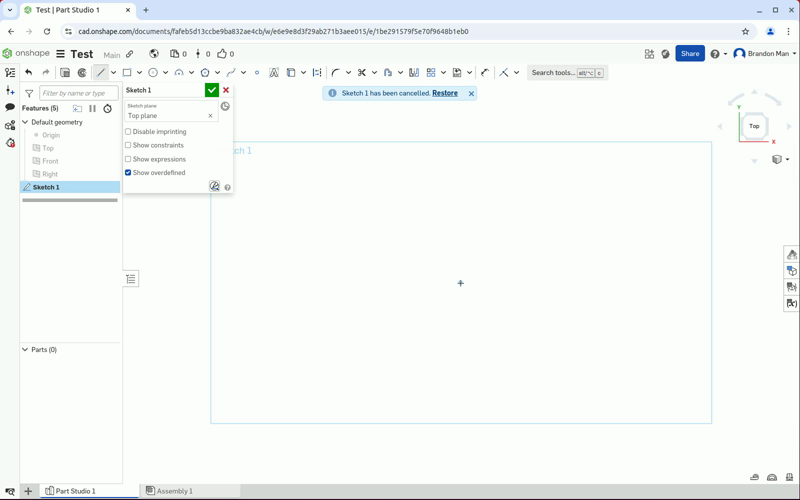
mouse_move(529, 282)
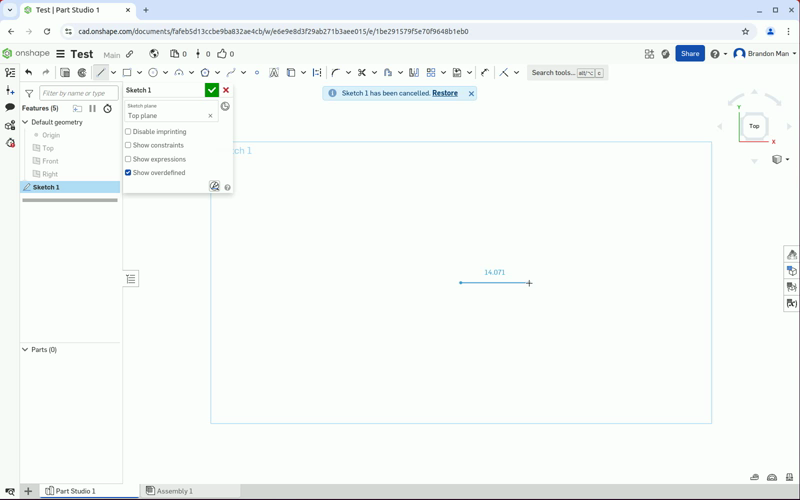
click(529, 282)
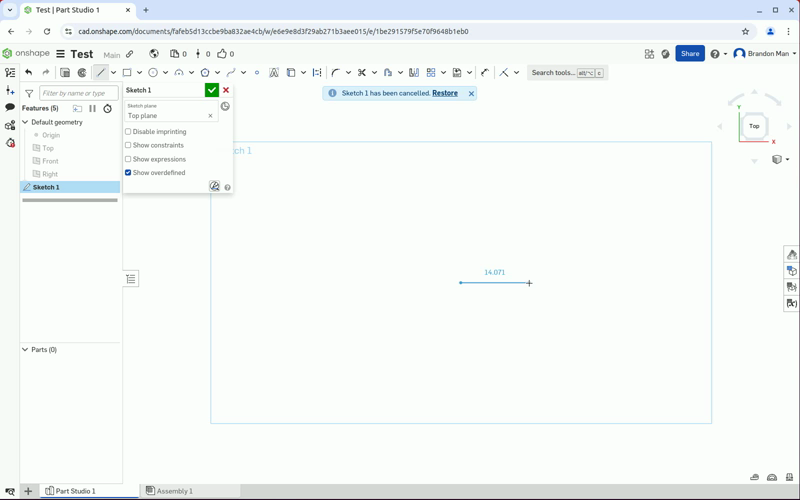
key_up(shift)
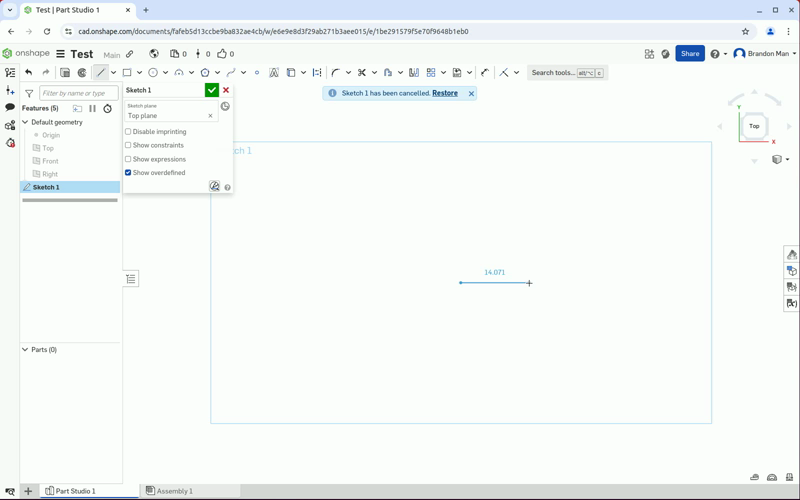
key_down(shift)
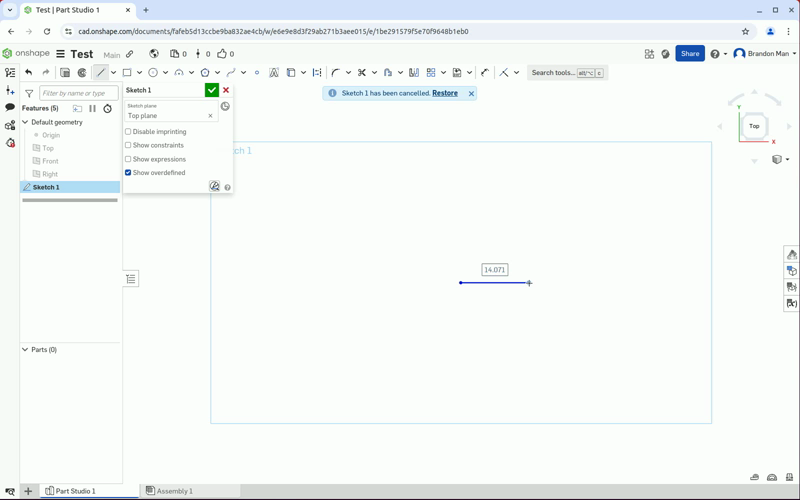
mouse_move(529, 214)
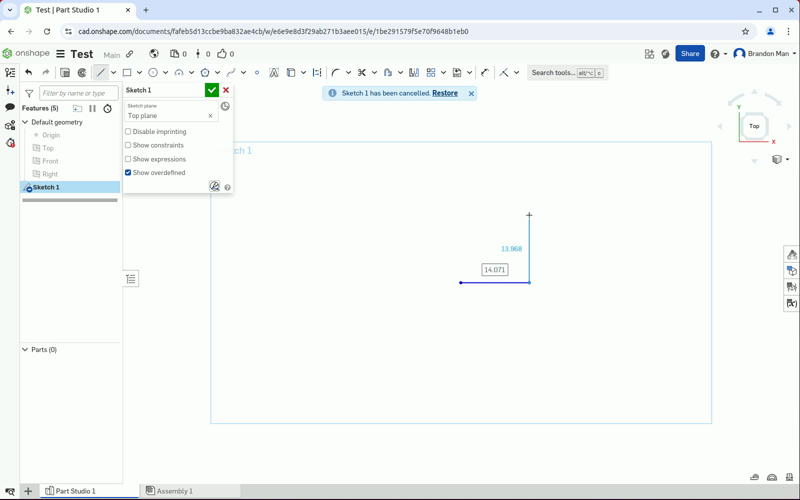
click(529, 214)
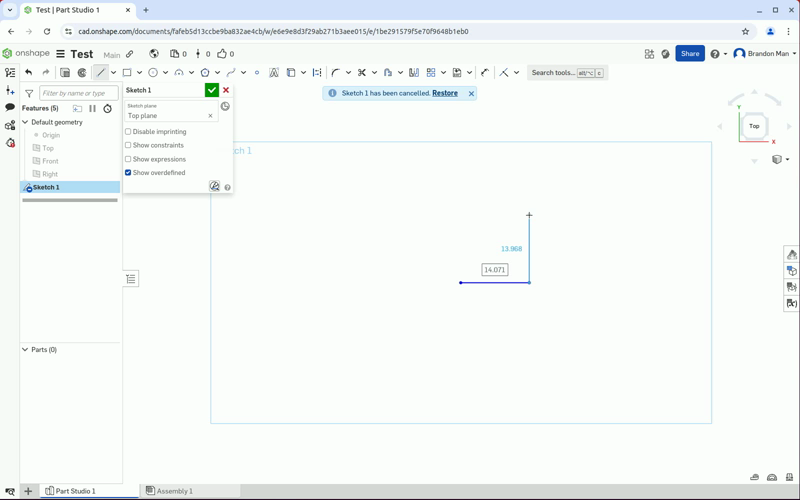
key_up(shift)
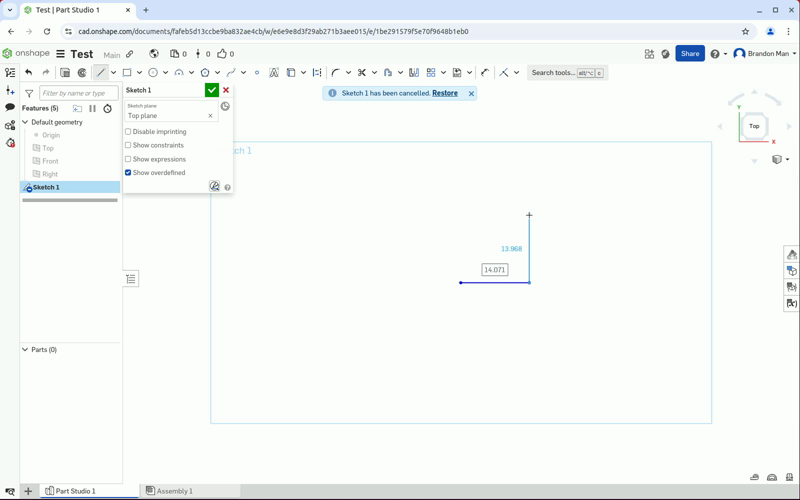
key_down(shift)
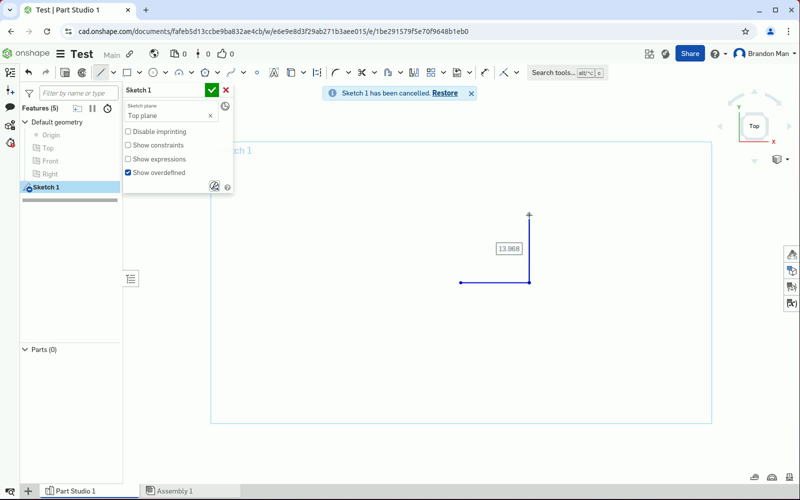
mouse_move(460, 214)
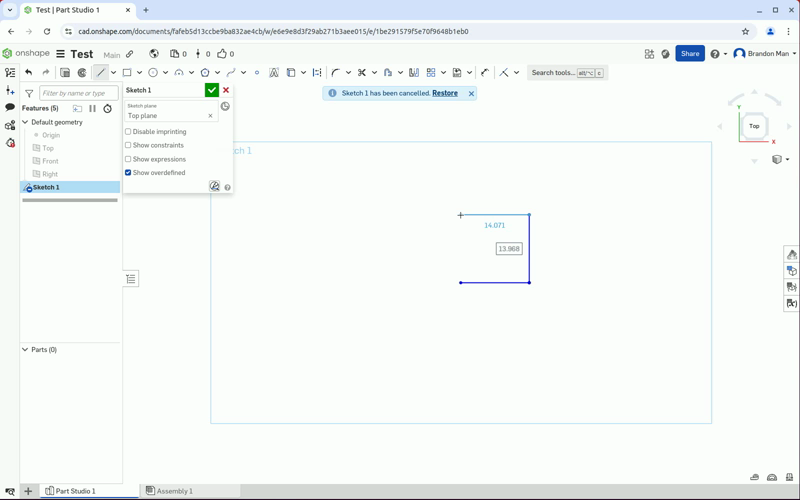
click(460, 214)
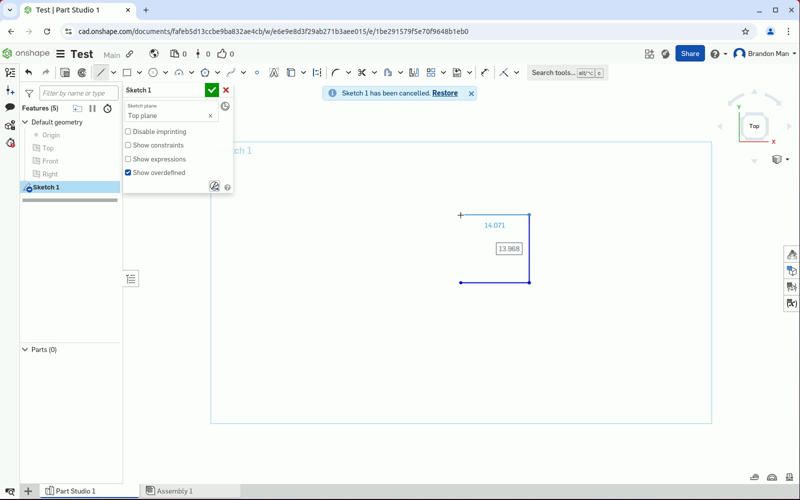
key_up(shift)
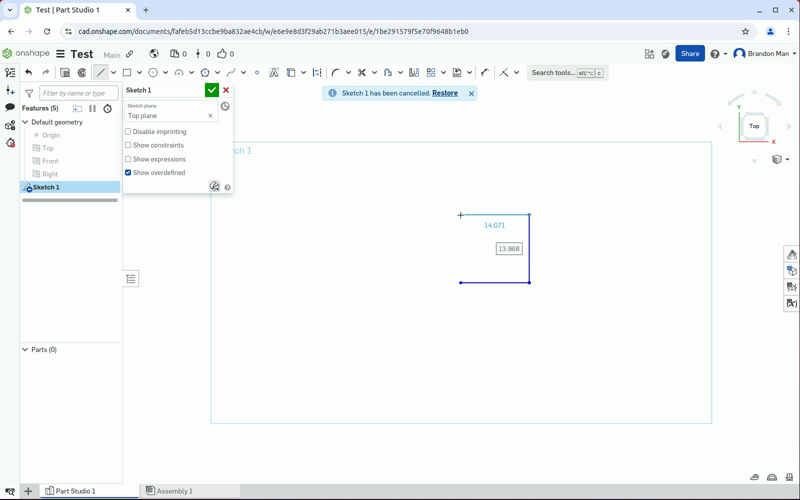
key_down(shift)
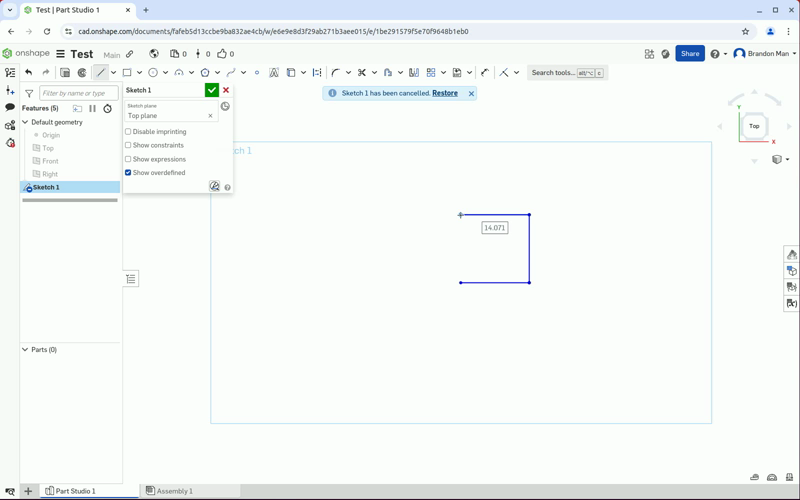
mouse_move(460, 282)
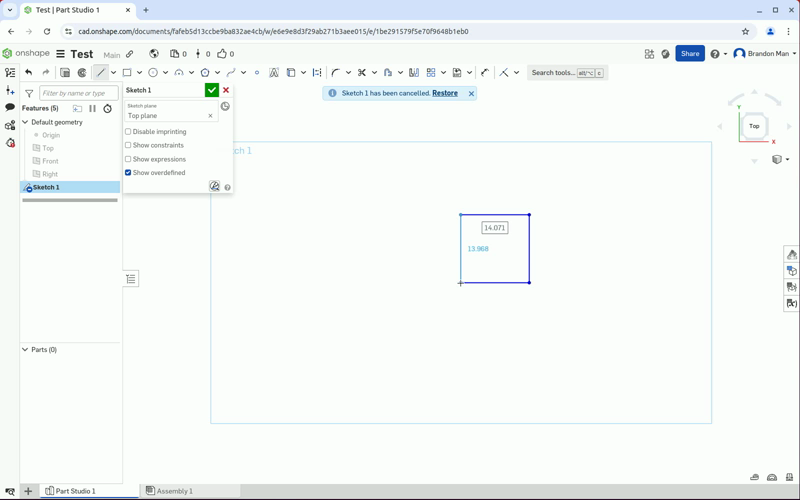
key_up(shift)
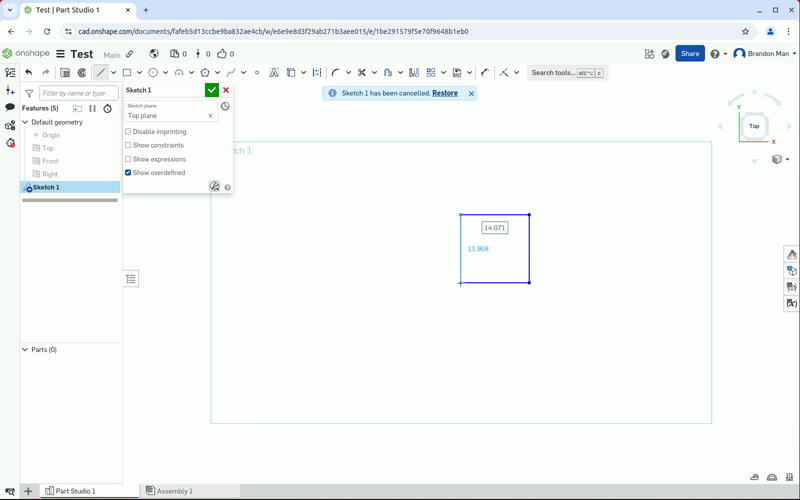
click(460, 282)
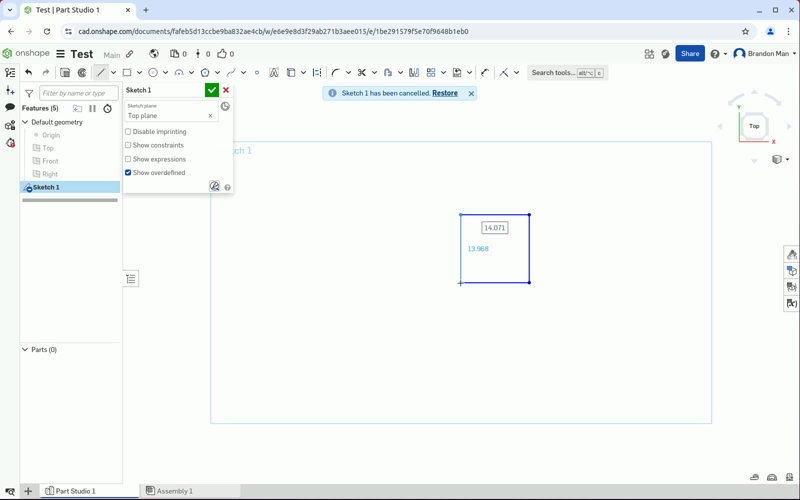
key(esc)
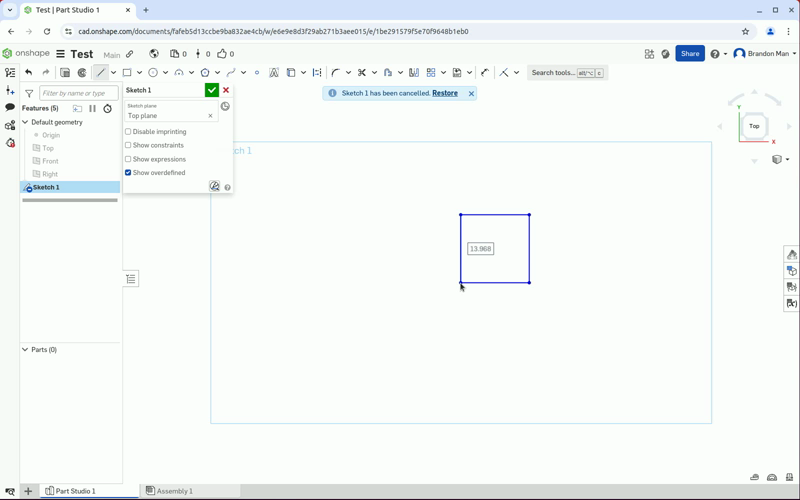
mouse_move(476, 267)
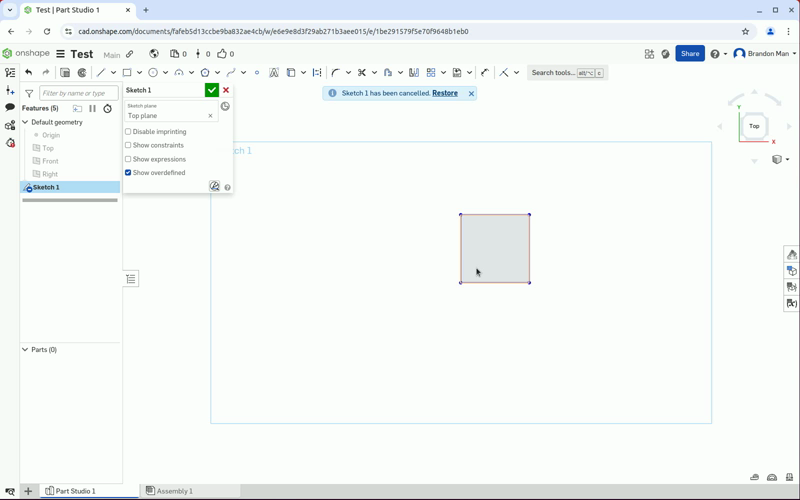
click(476, 267)
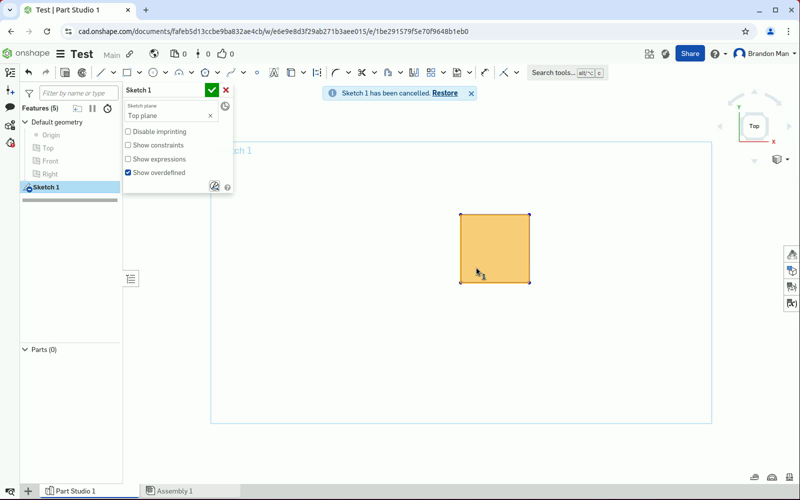
mouse_move(73, 352)
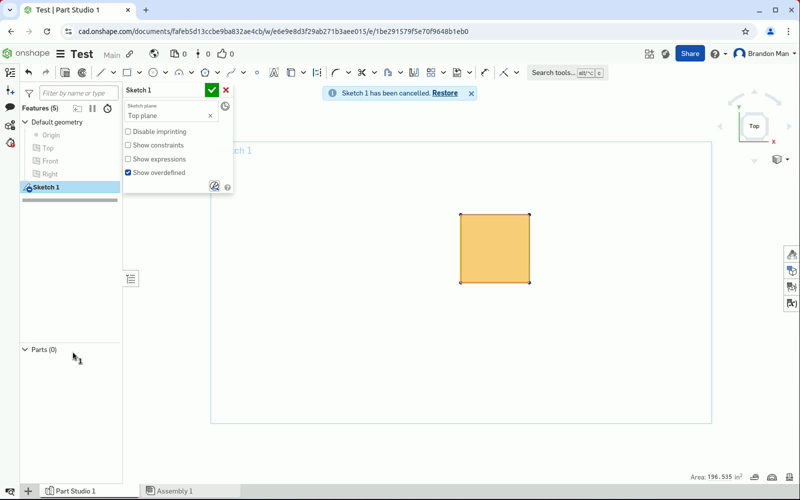
key(shift+y)
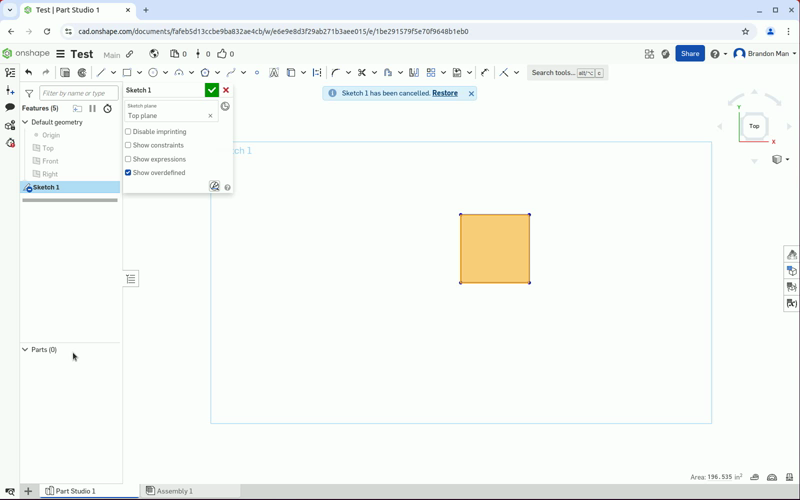
key(shift+e)
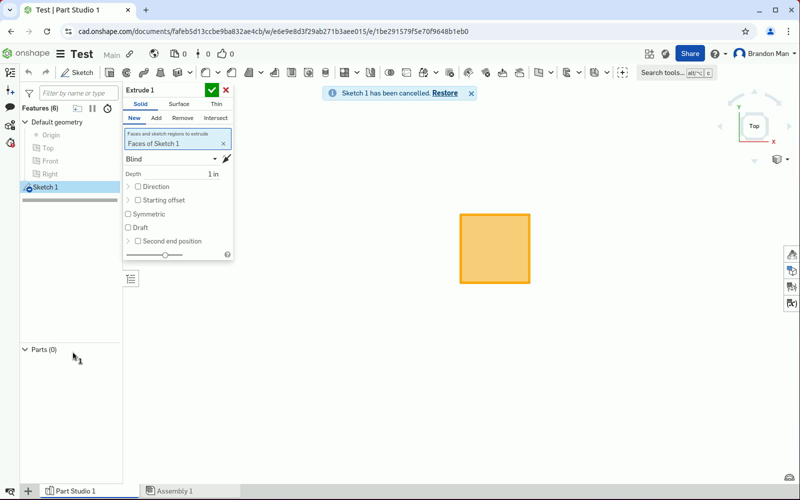
mouse_move(143, 106)
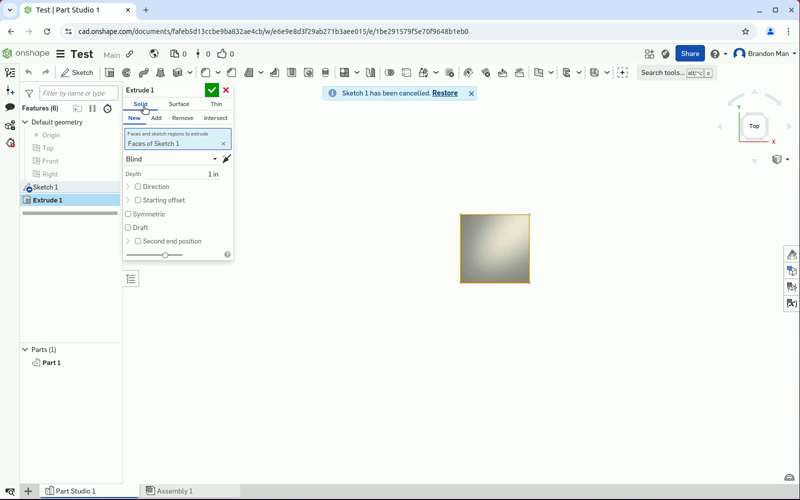
click(143, 106)
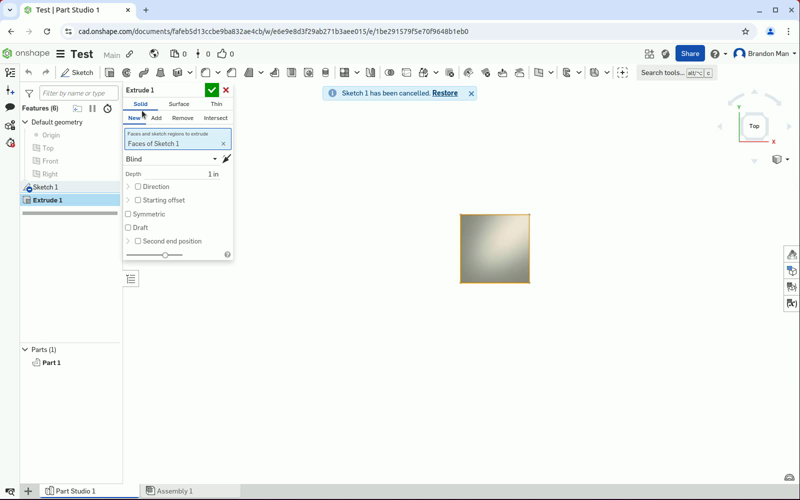
mouse_move(137, 120)
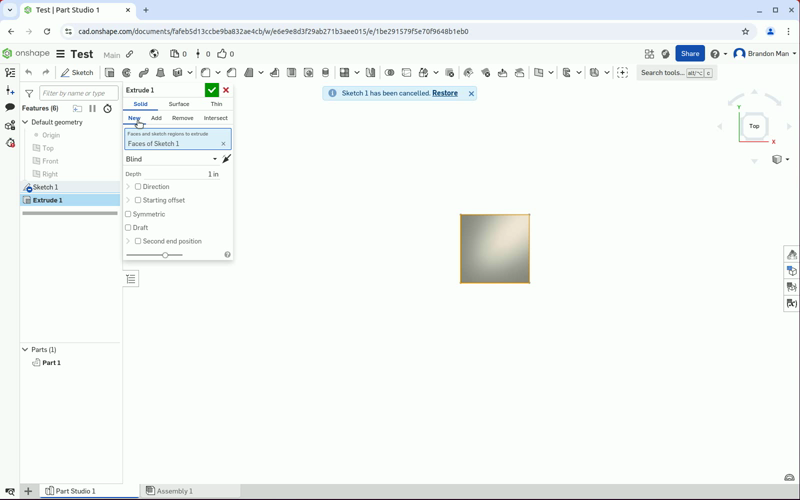
click(137, 120)
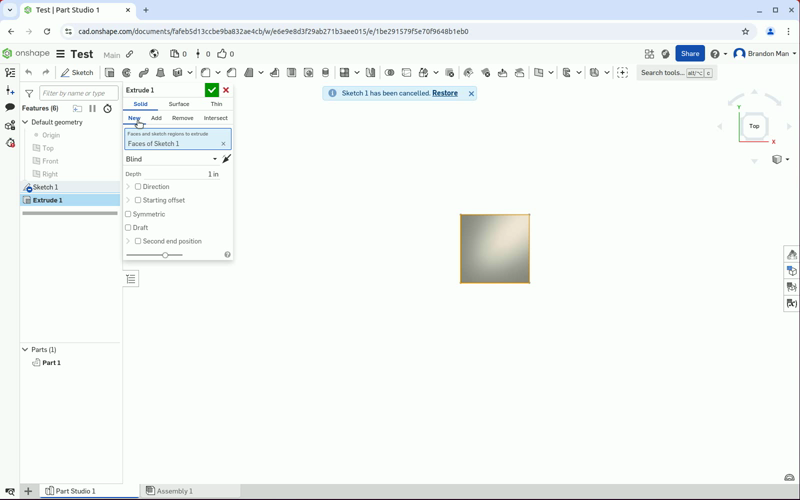
key(tab, 4)
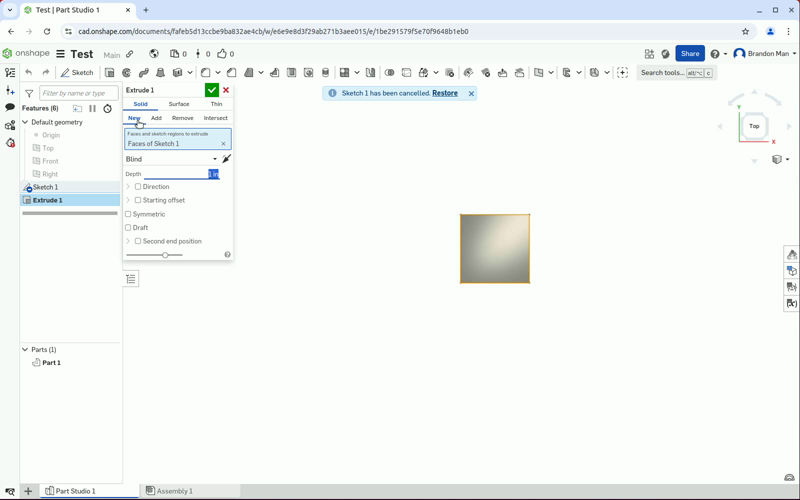
text(13.961)
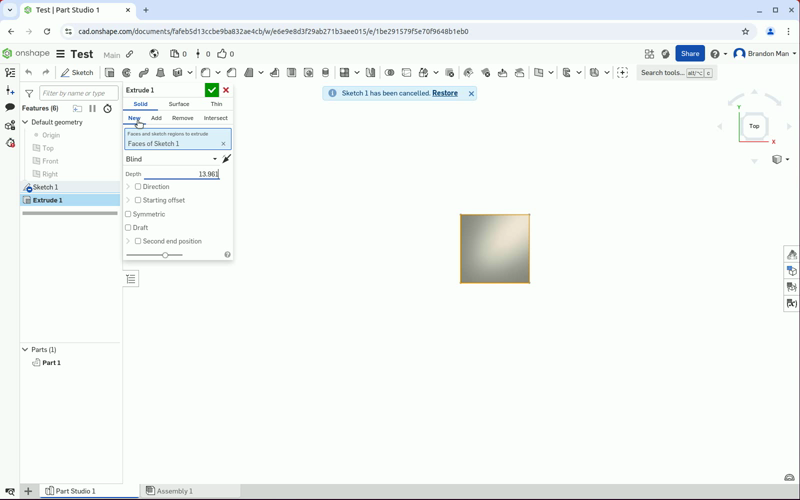
key(enter)
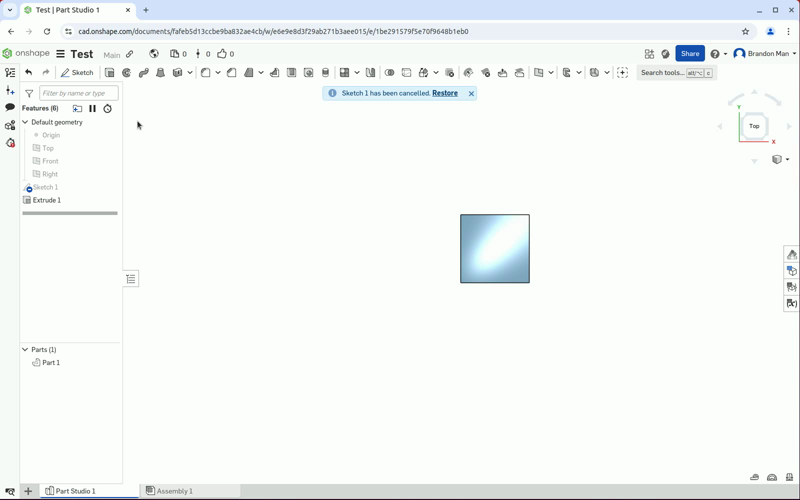
key(shift+h)
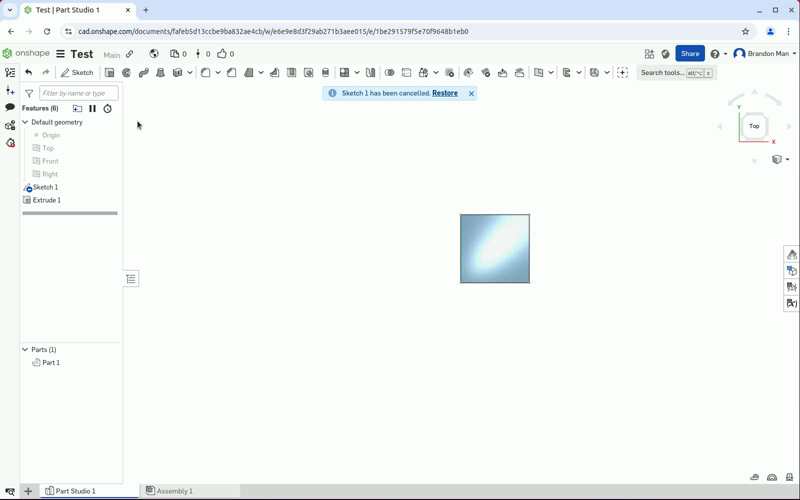
key(shift+h)
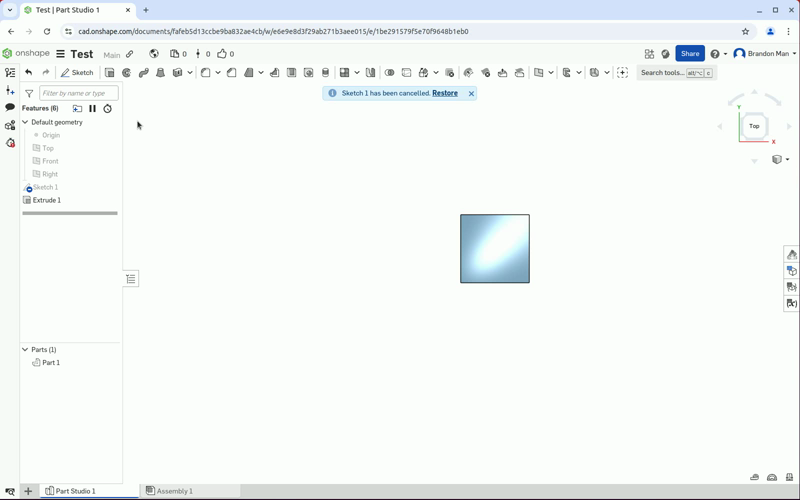
mouse_move(73, 189)
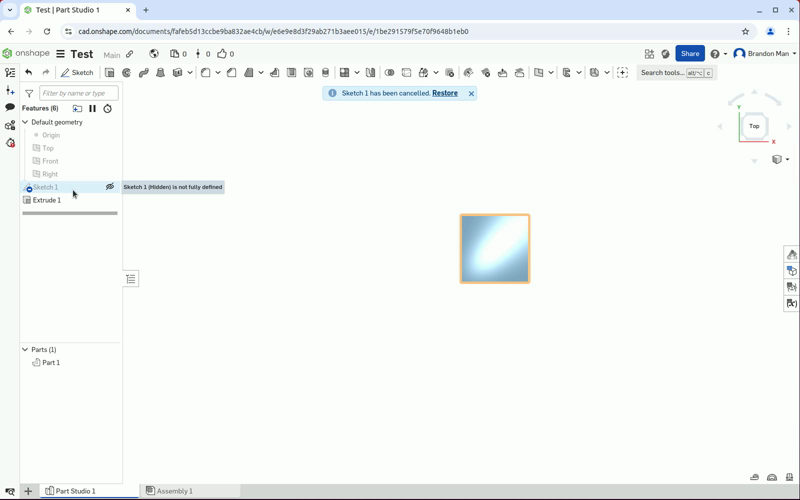
click(73, 189)
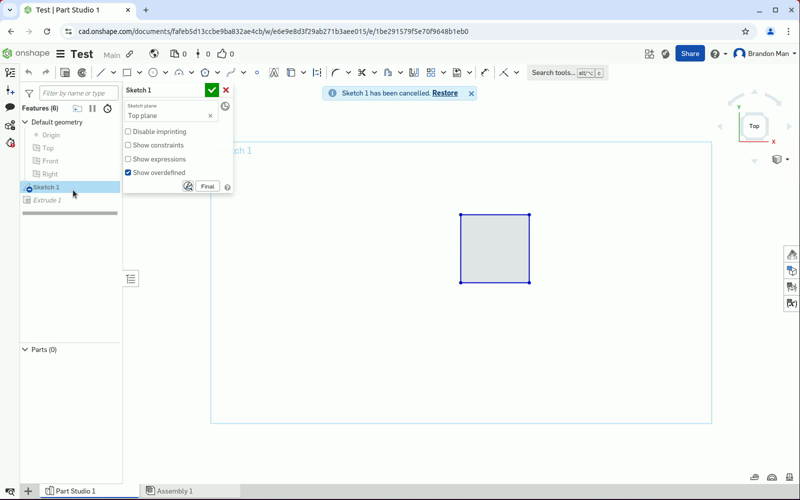
mouse_move(229, 92)
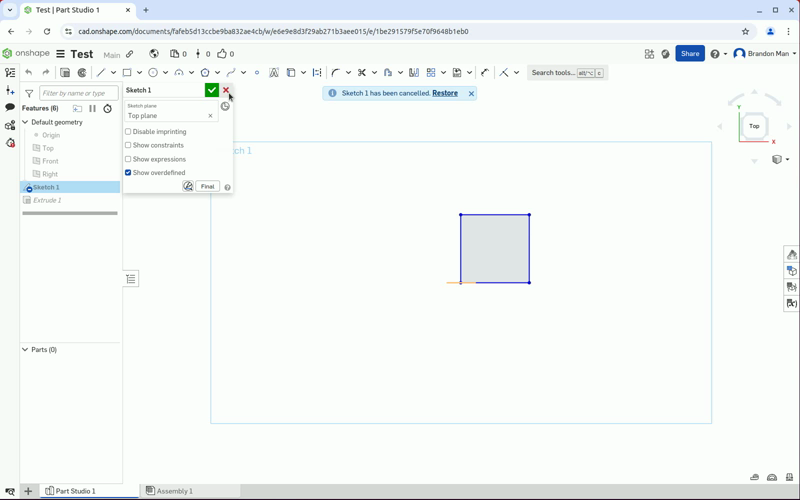
click(229, 92)
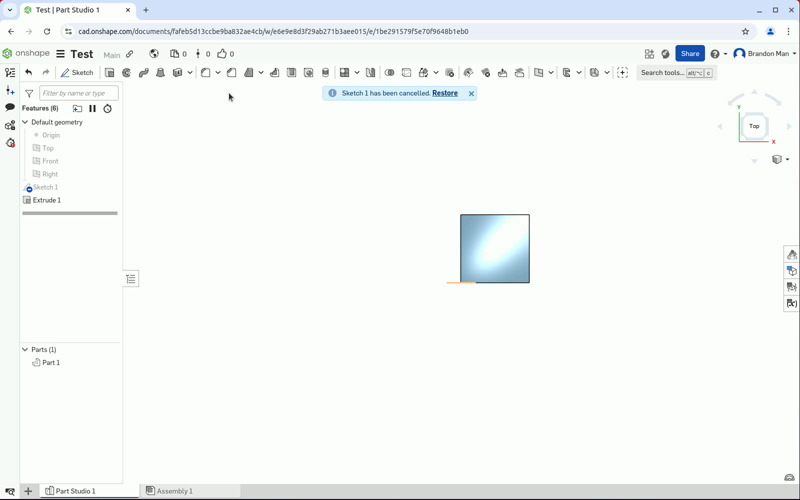
mouse_move(541, 75)
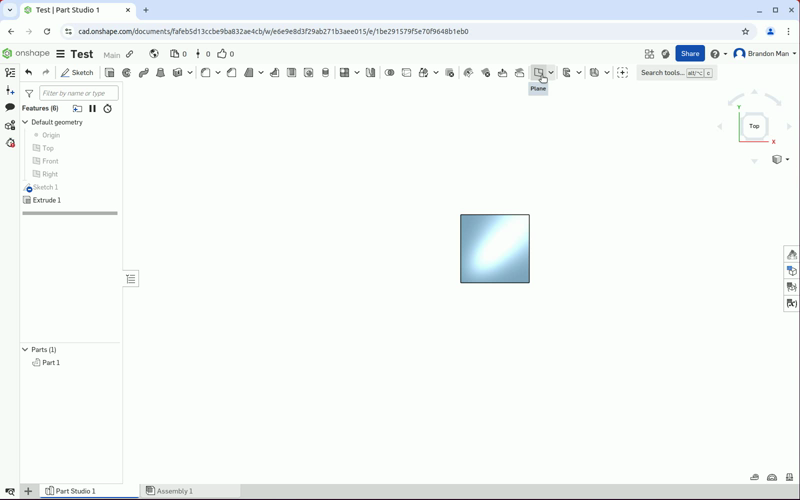
click(541, 75)
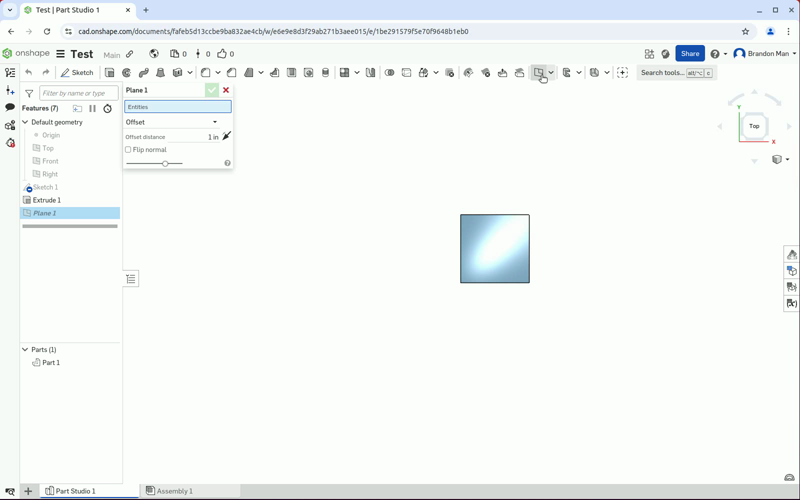
mouse_move(73, 150)
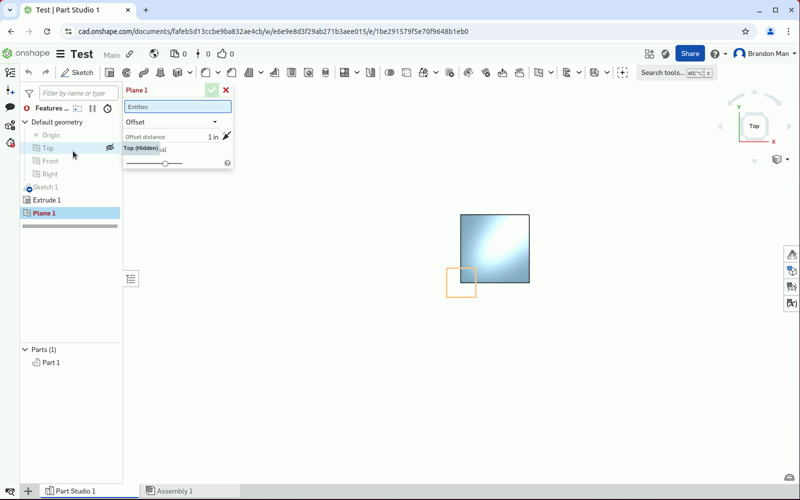
click(73, 150)
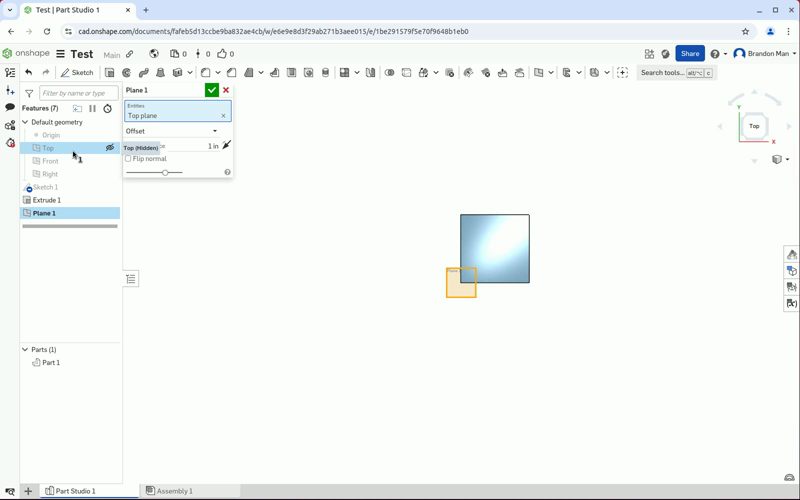
key(tab, 2)
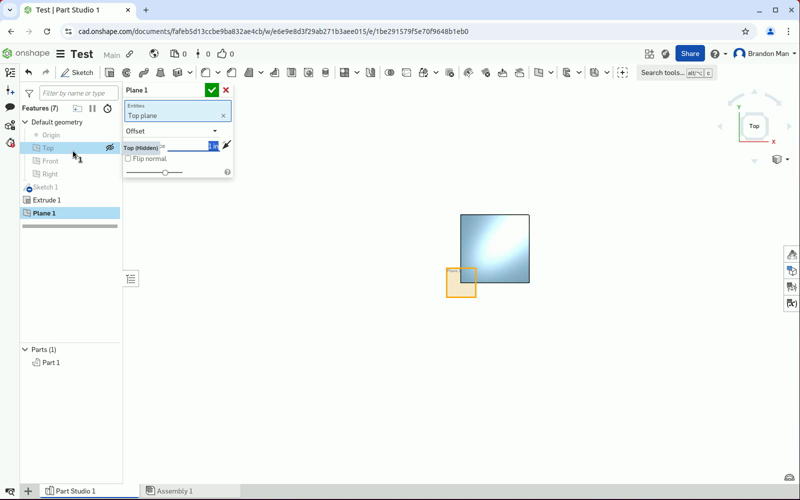
text(13.957)
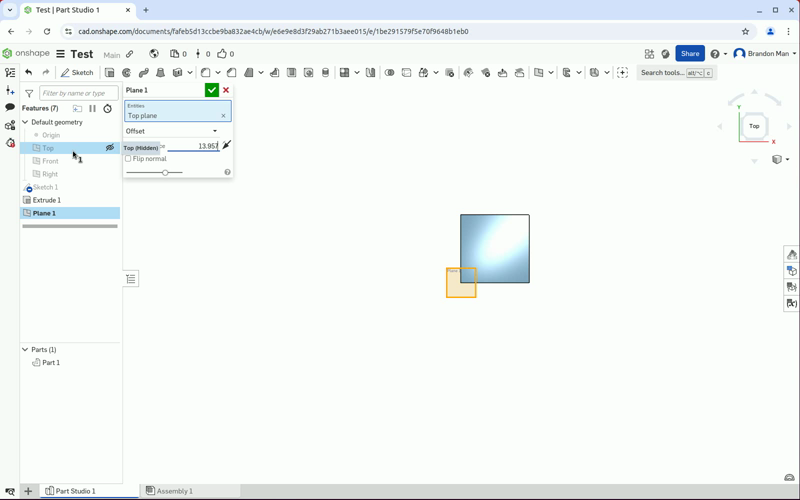
key(enter, 2)
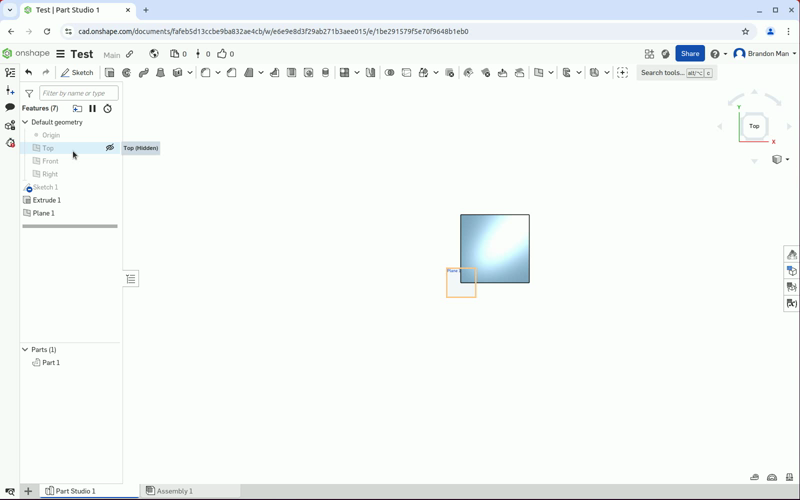
key(shift+s)
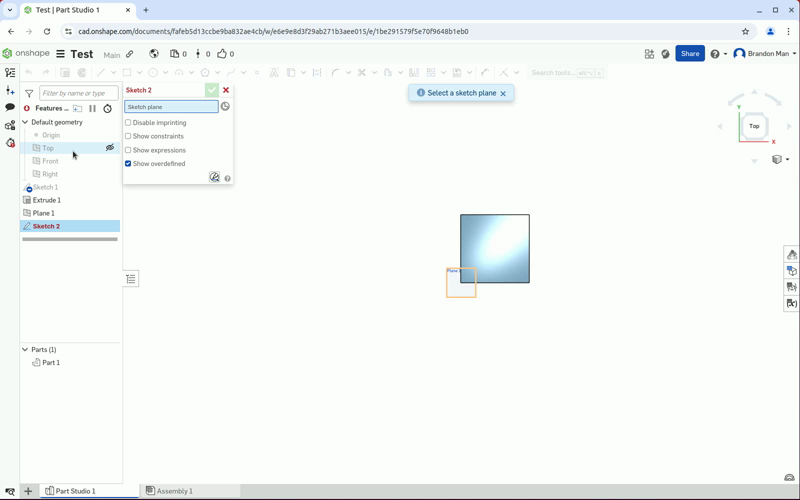
mouse_move(73, 215)
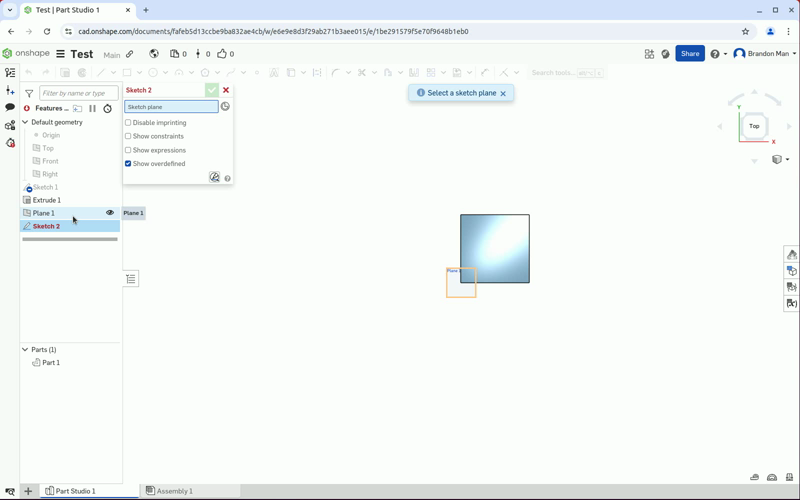
click(73, 215)
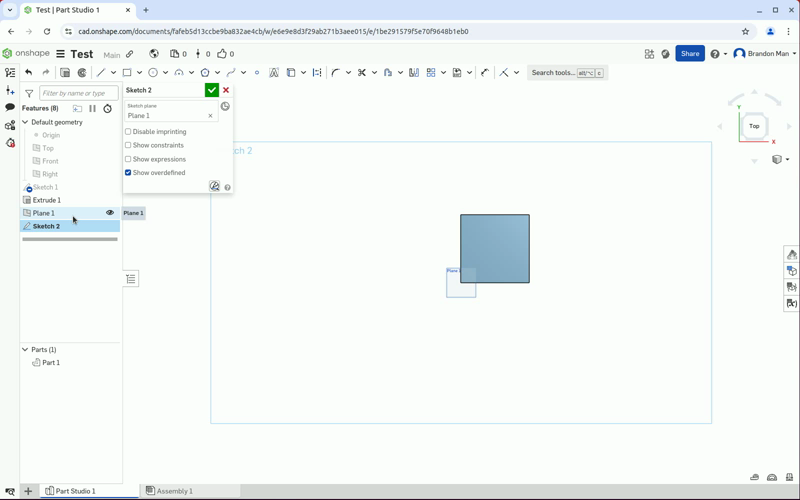
mouse_move(73, 352)
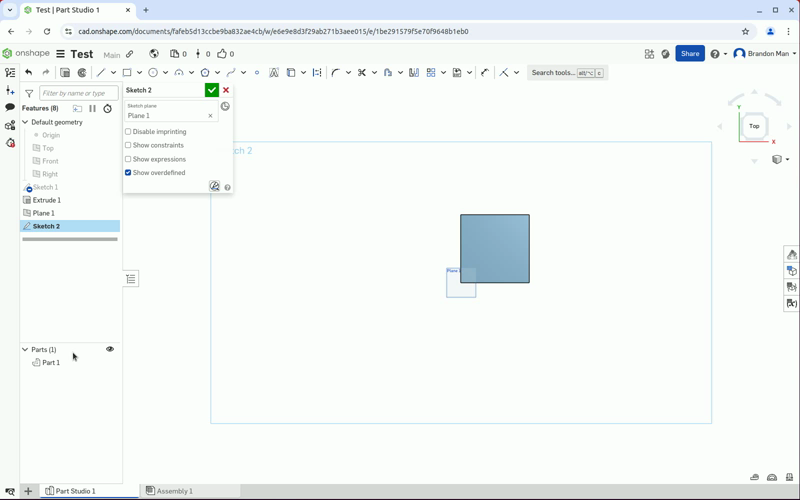
key(y)
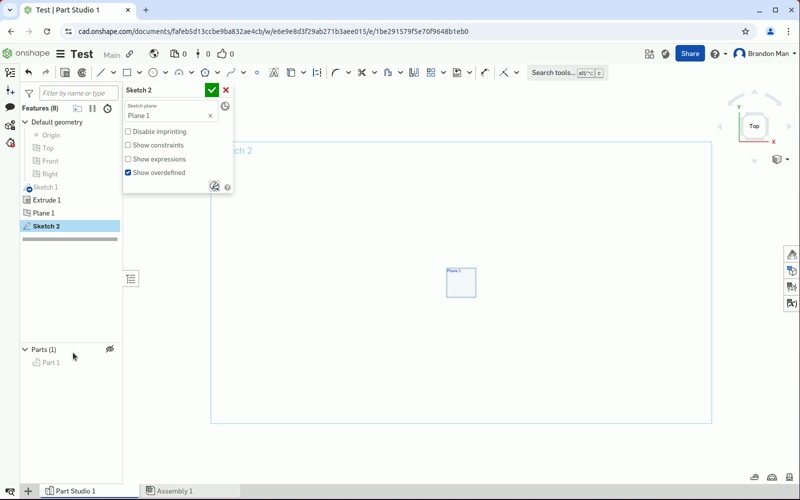
key(c)
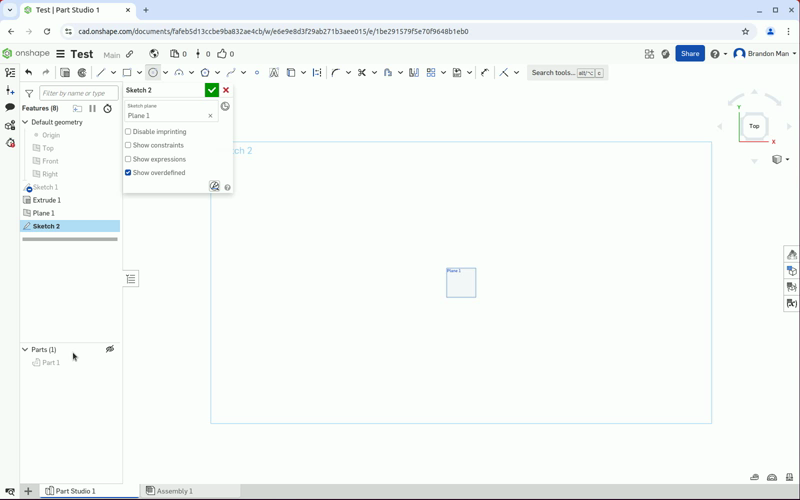
key_down(shift)
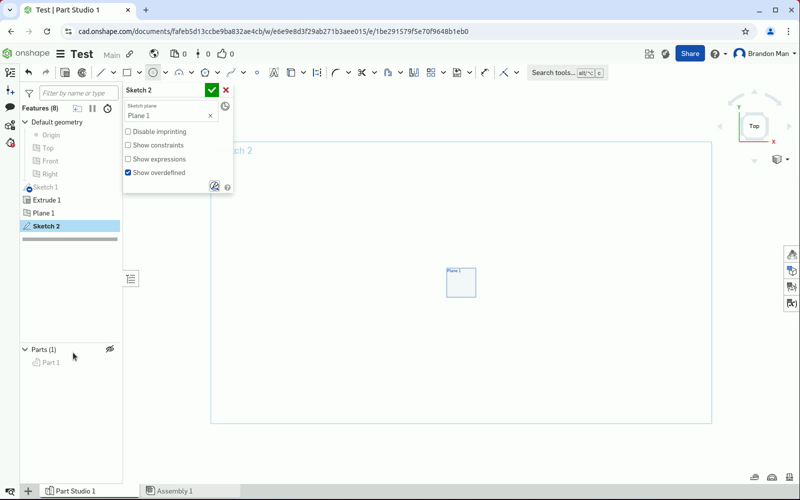
mouse_move(493, 243)
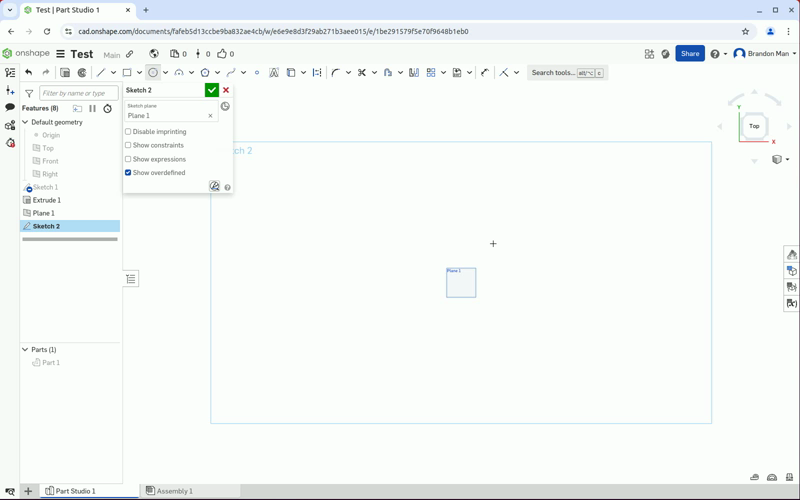
click(493, 243)
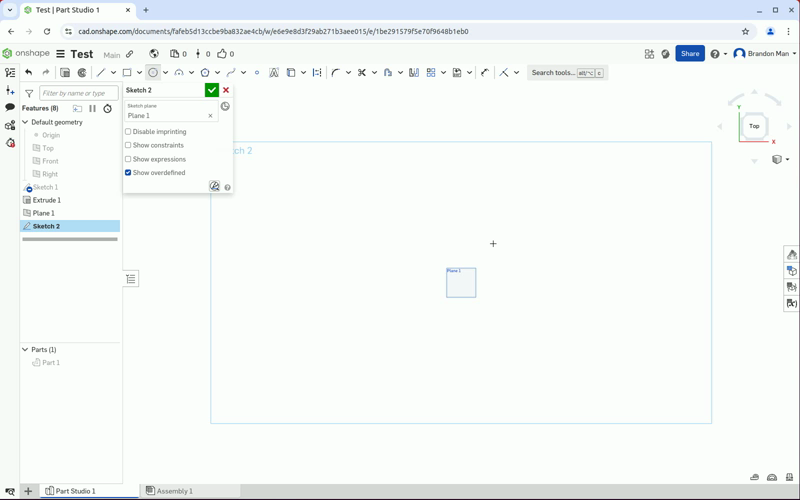
key_up(shift)
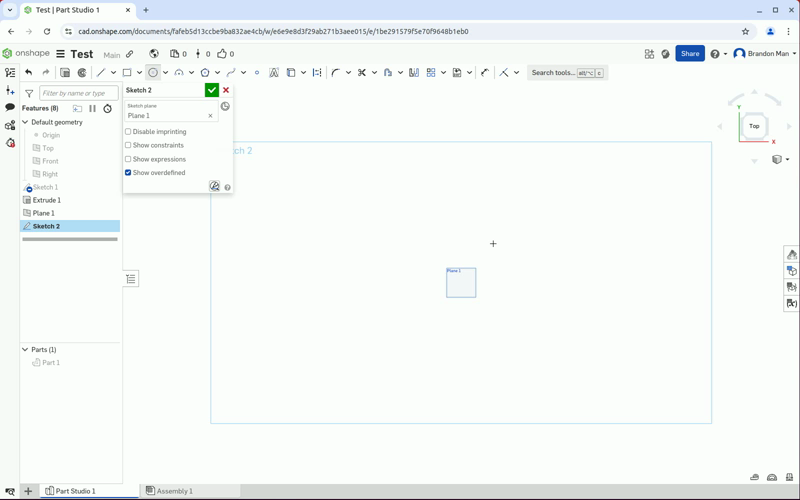
mouse_move(497, 243)
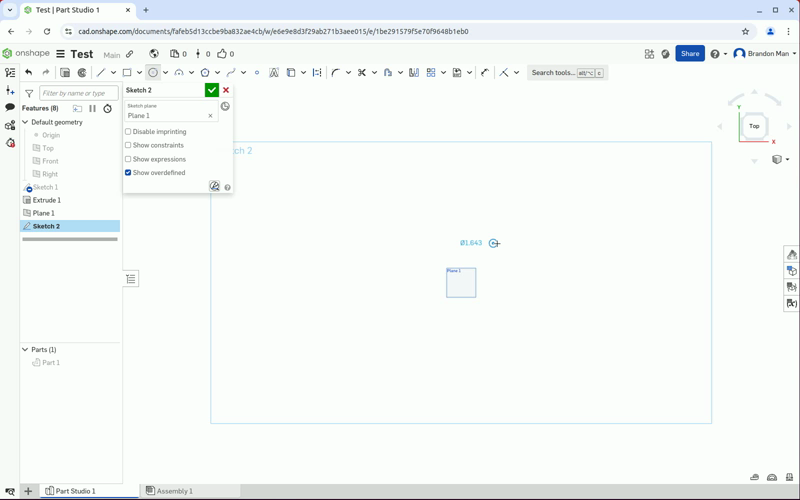
click(497, 243)
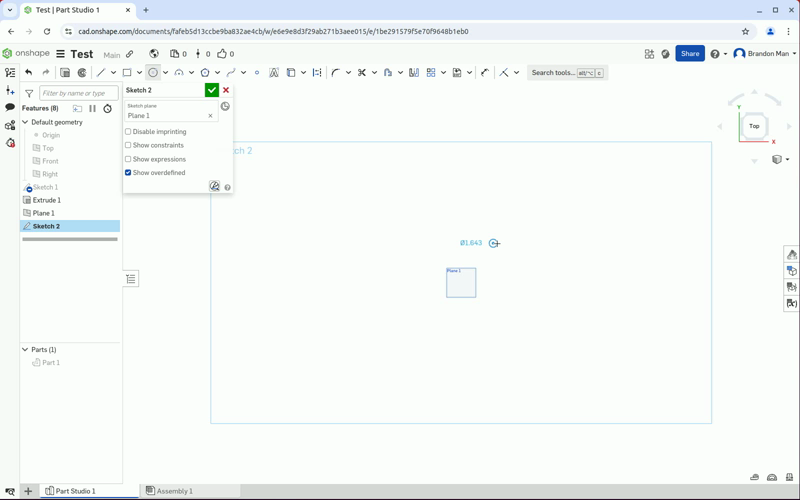
key(esc)
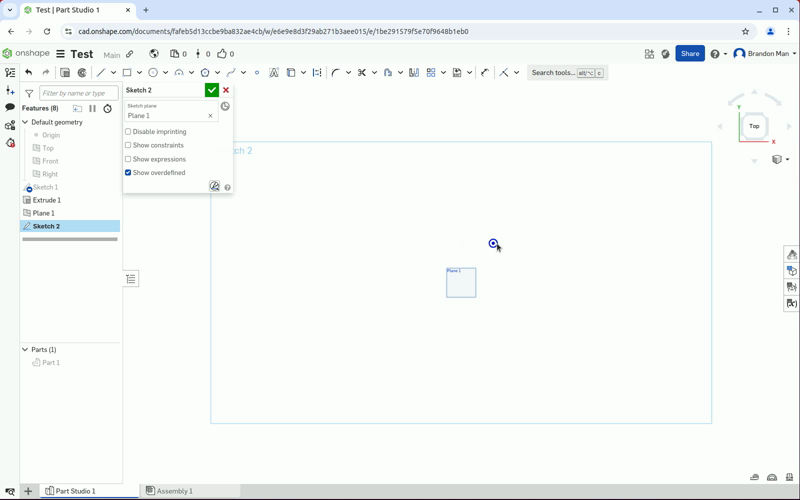
mouse_move(495, 240)
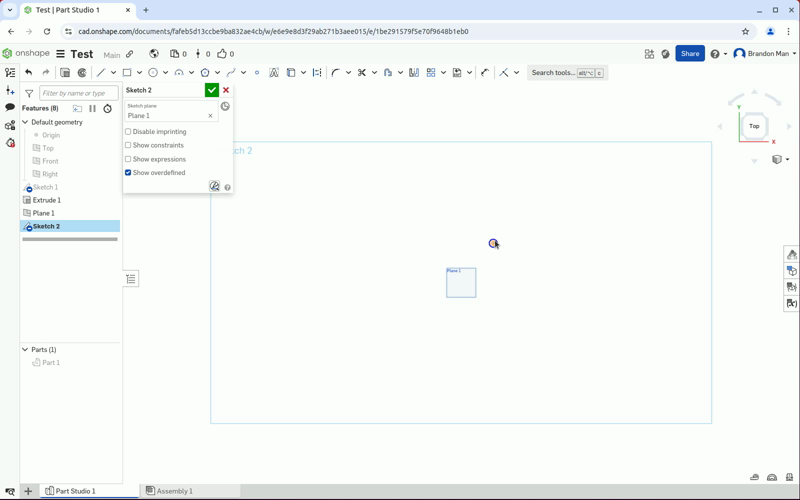
scroll(6)
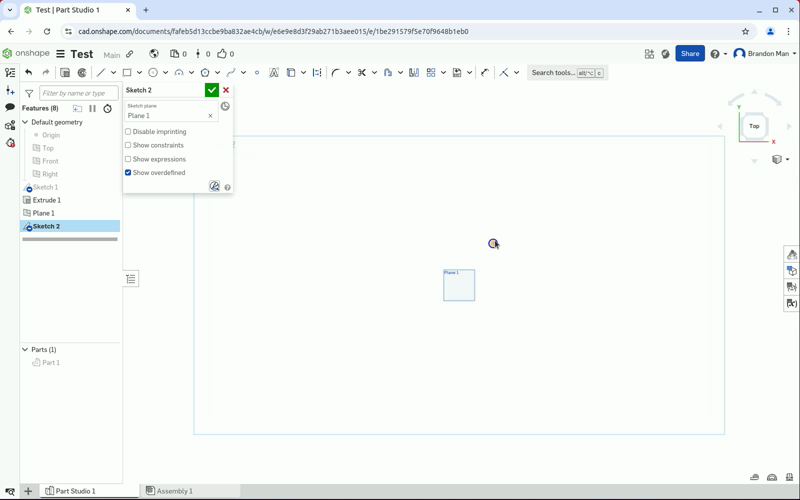
scroll(6)
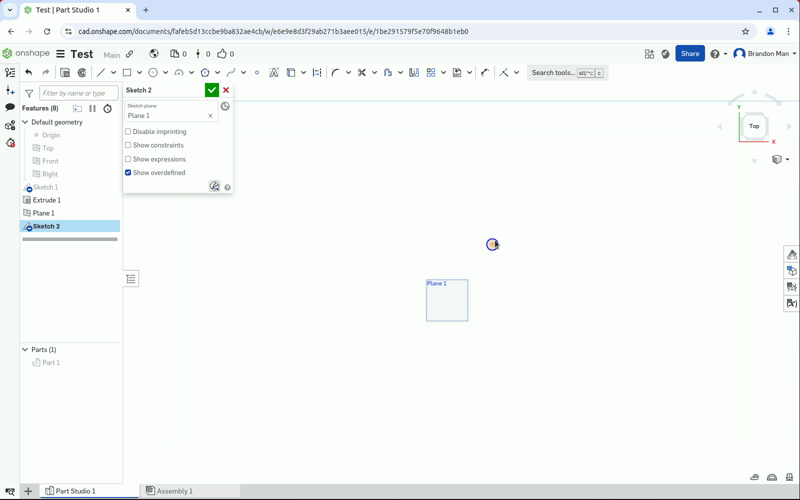
scroll(6)
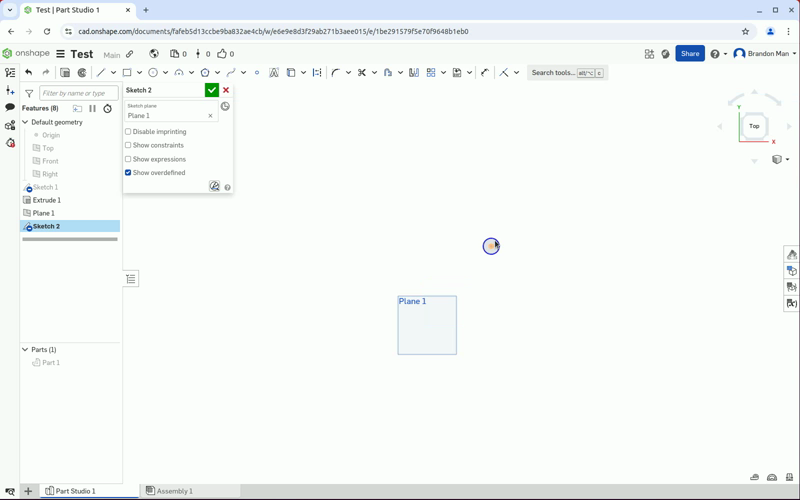
scroll(6)
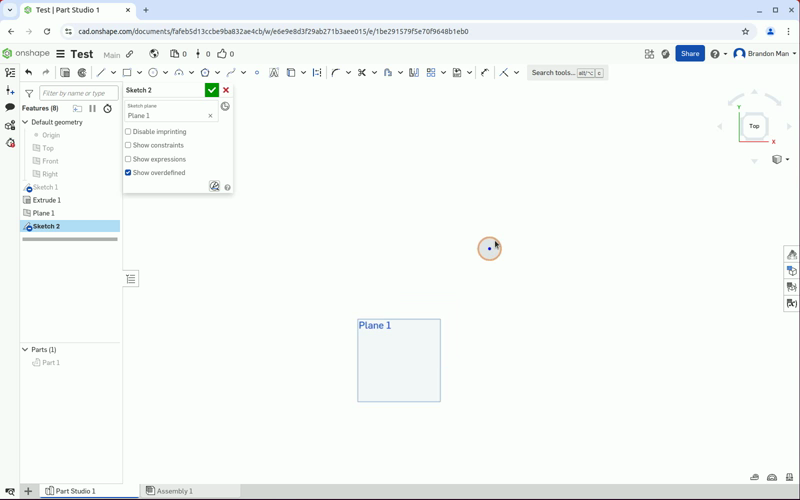
scroll(6)
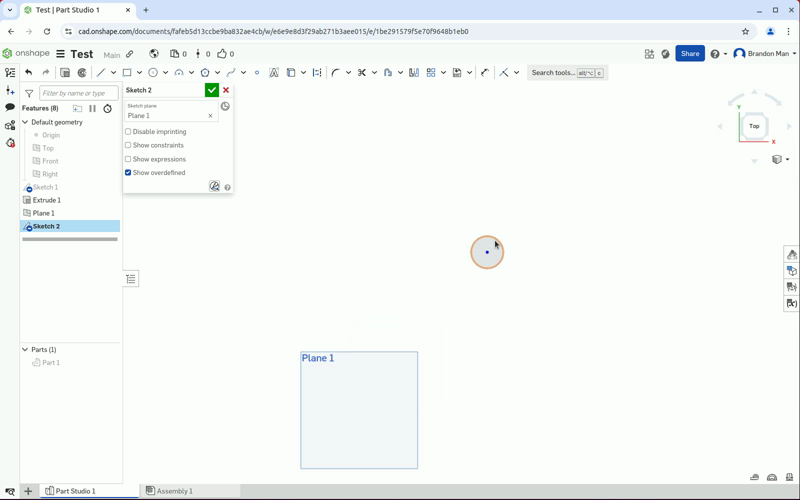
scroll(6)
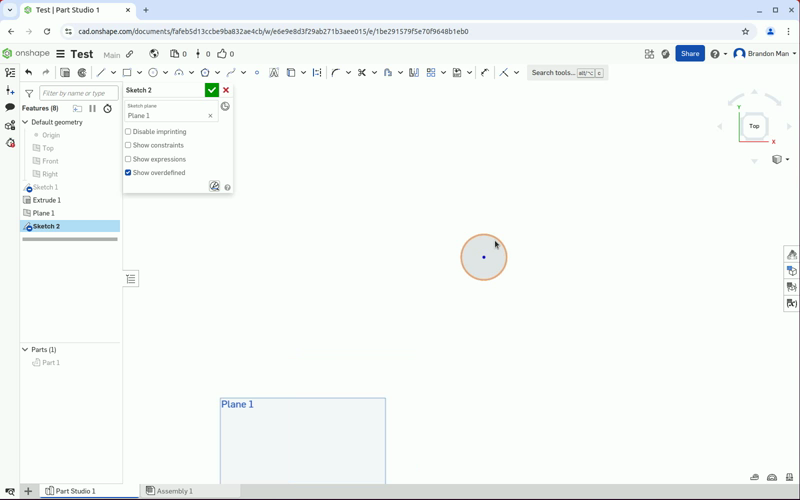
scroll(6)
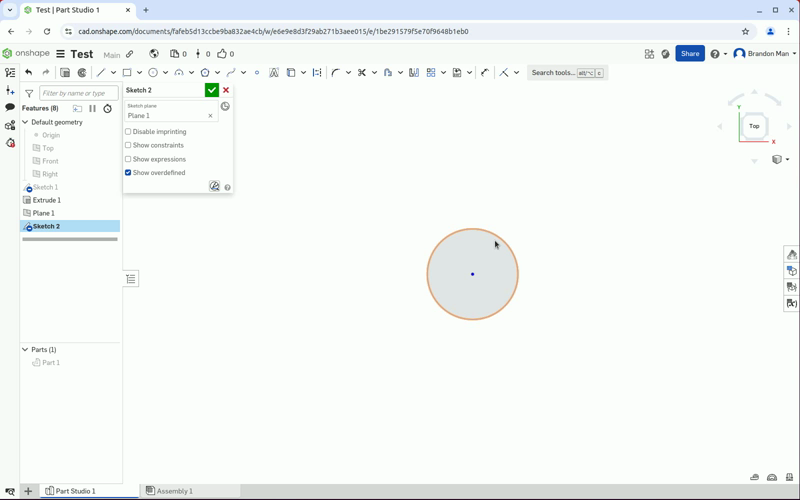
click(495, 240)
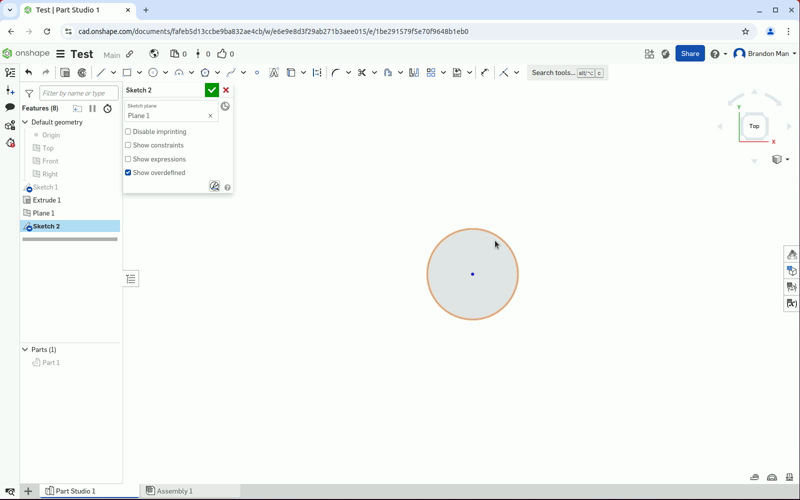
scroll(-6)
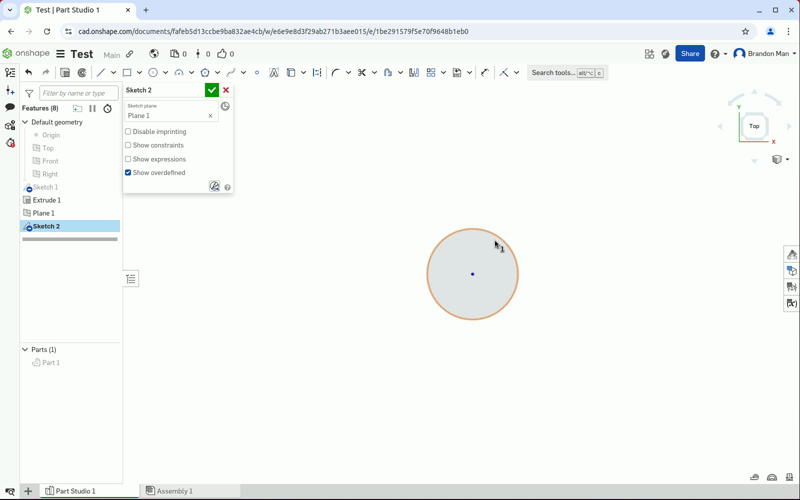
scroll(-6)
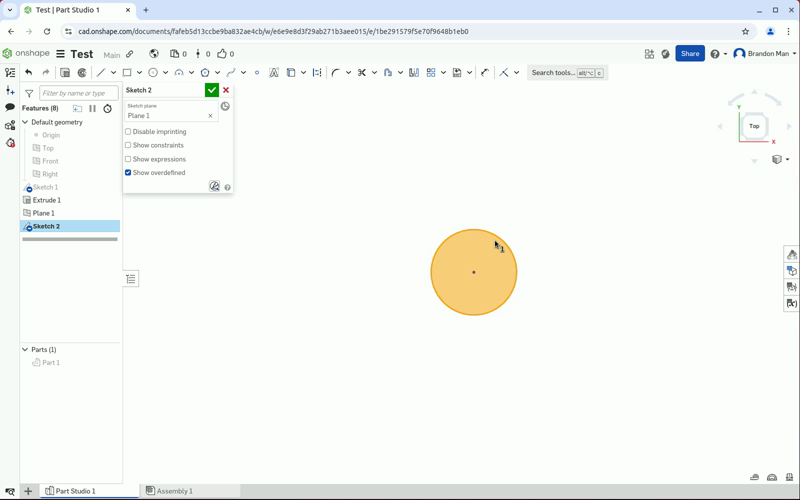
scroll(-6)
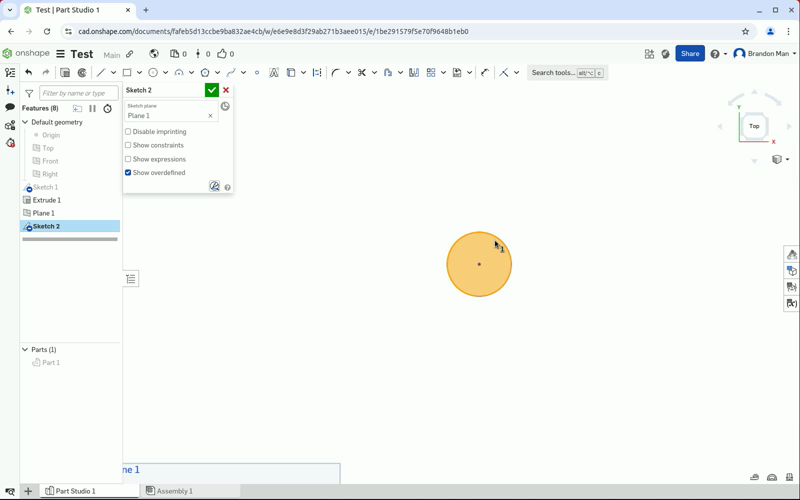
scroll(-6)
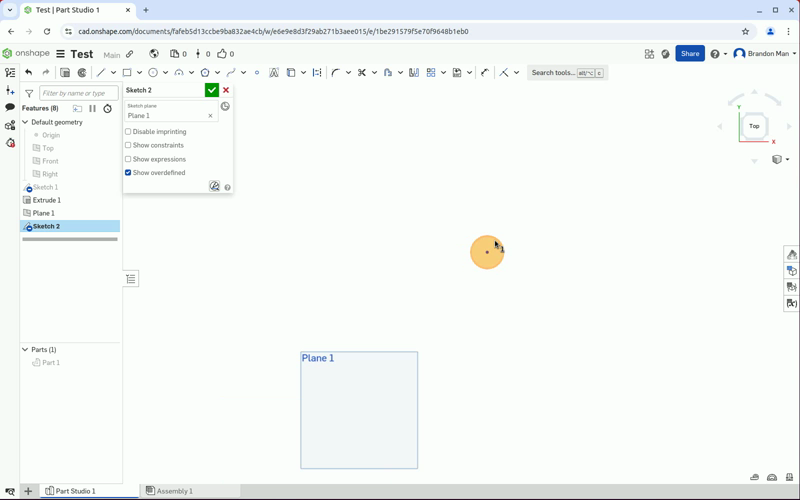
scroll(-6)
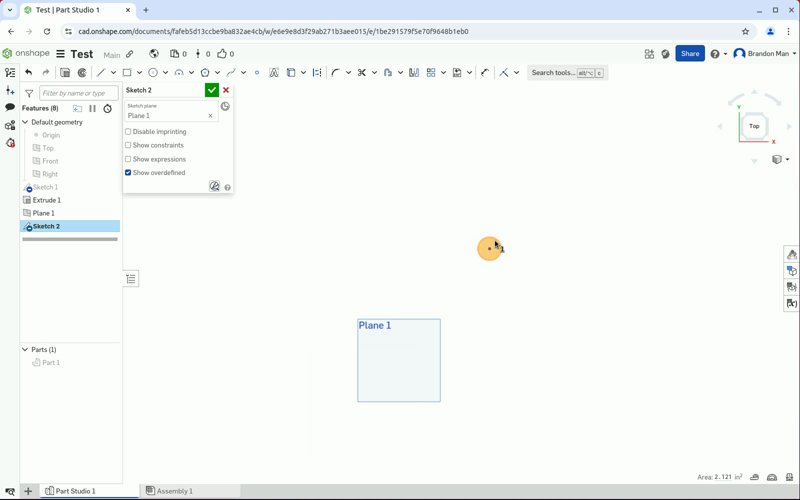
scroll(-6)
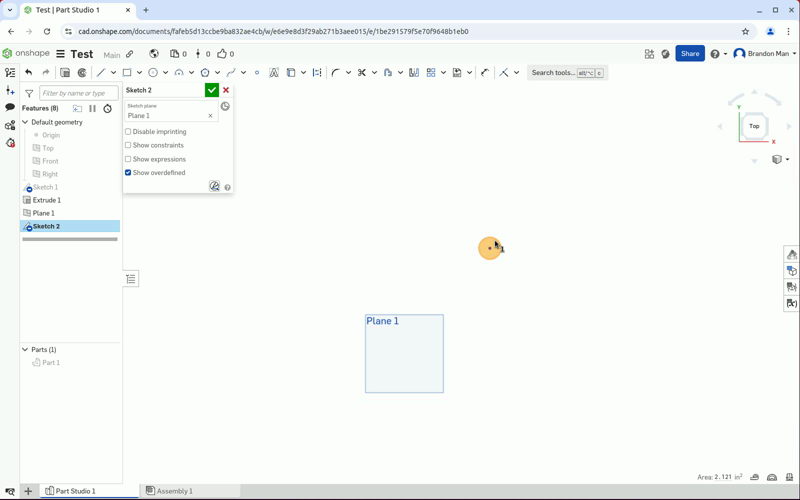
scroll(-6)
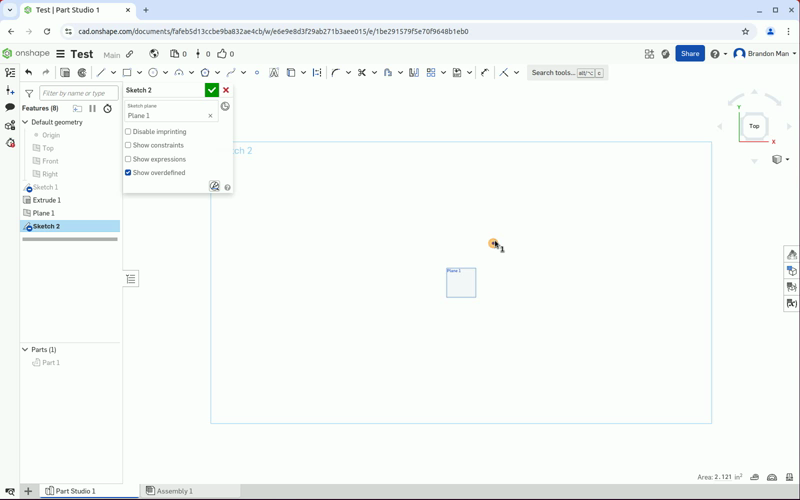
mouse_move(73, 352)
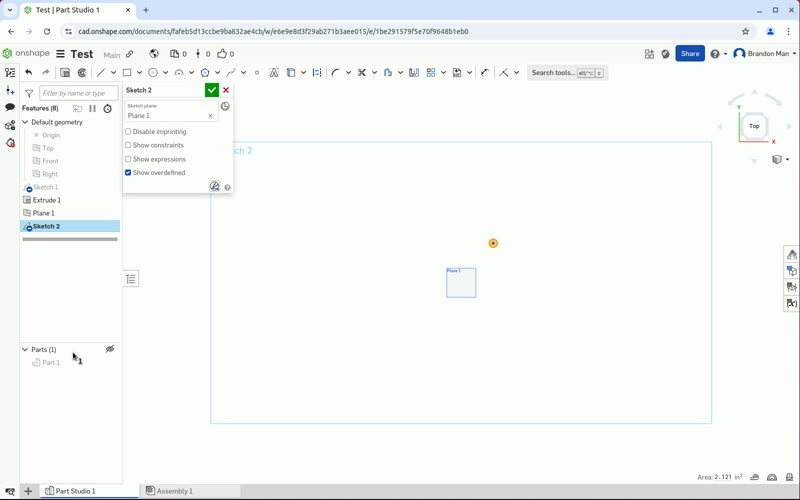
key(shift+y)
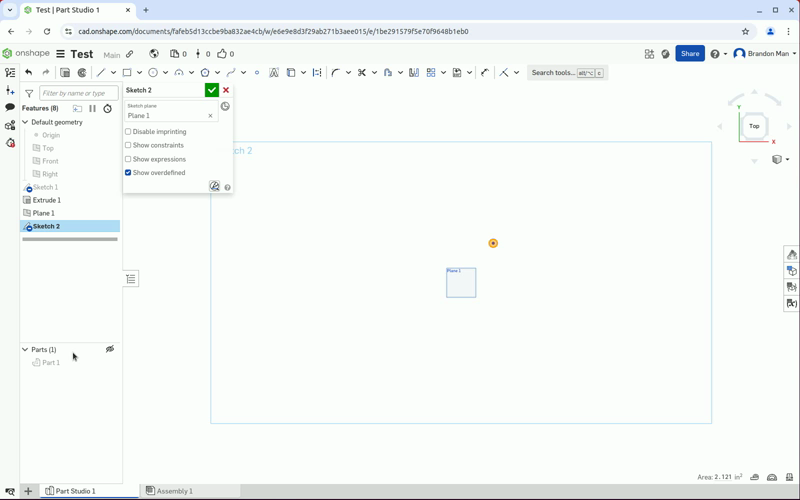
key(shift+e)
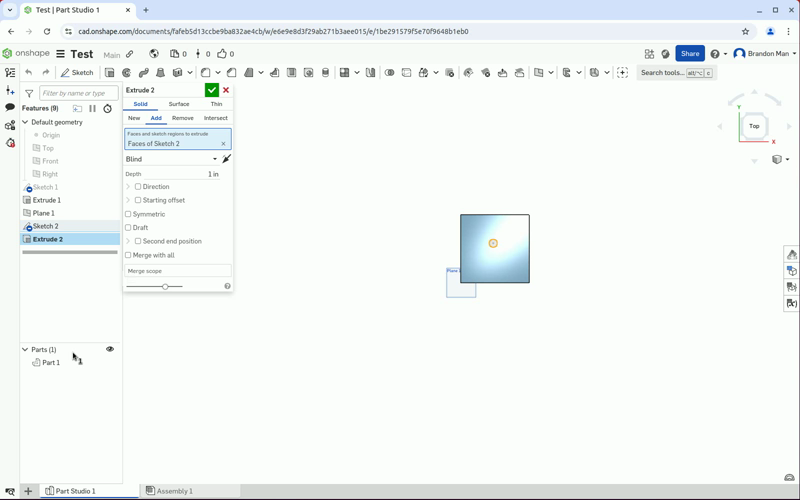
mouse_move(143, 106)
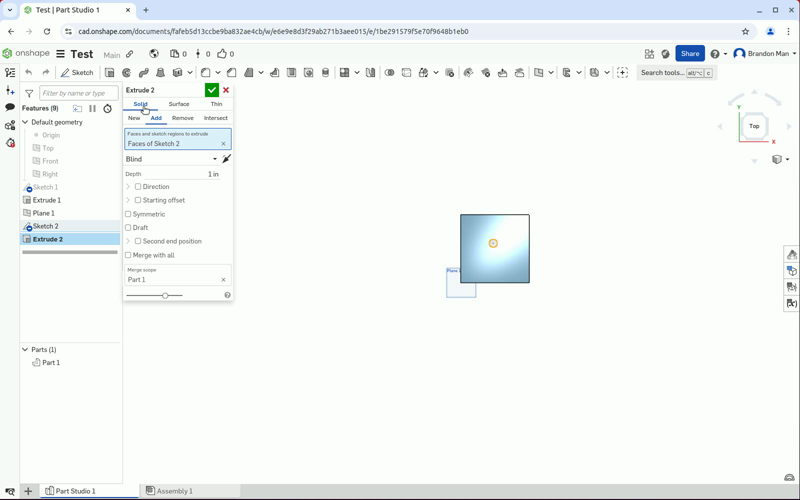
click(143, 106)
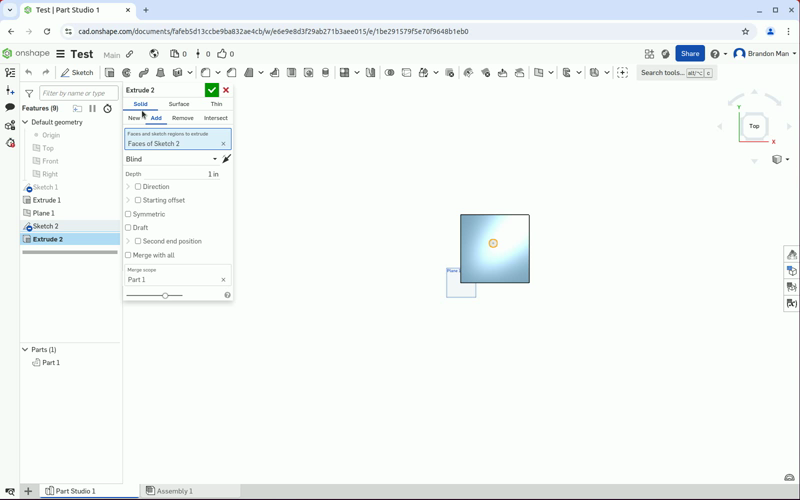
mouse_move(137, 120)
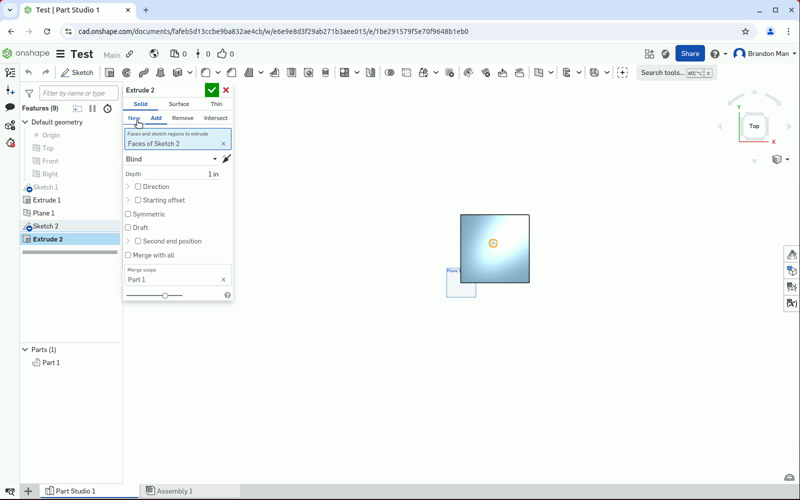
click(137, 120)
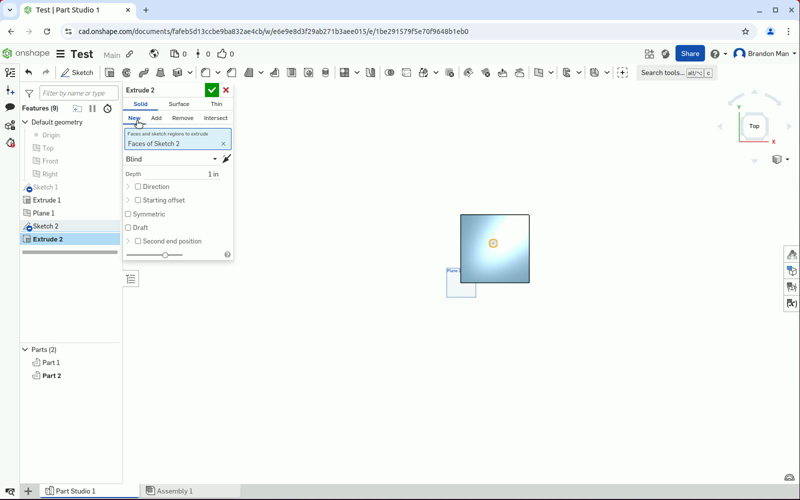
key(tab, 4)
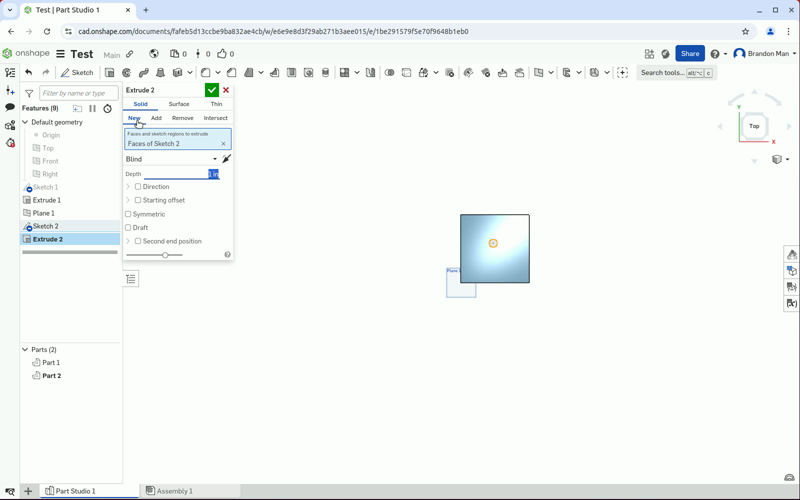
text(9.147)
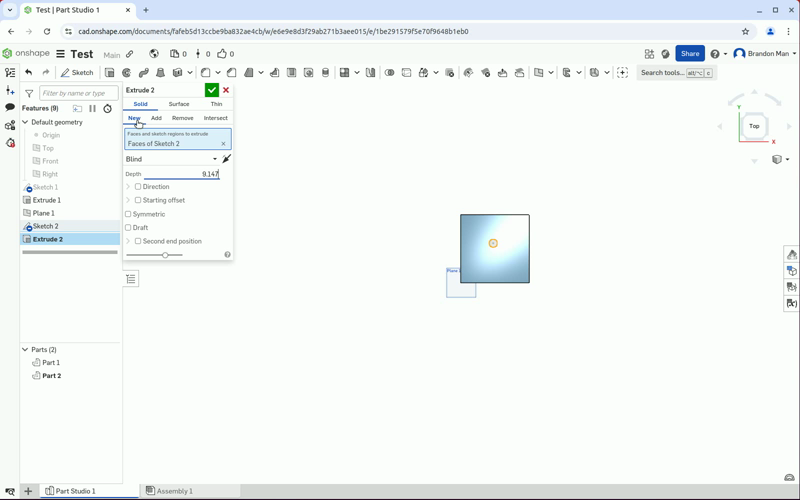
key(enter)
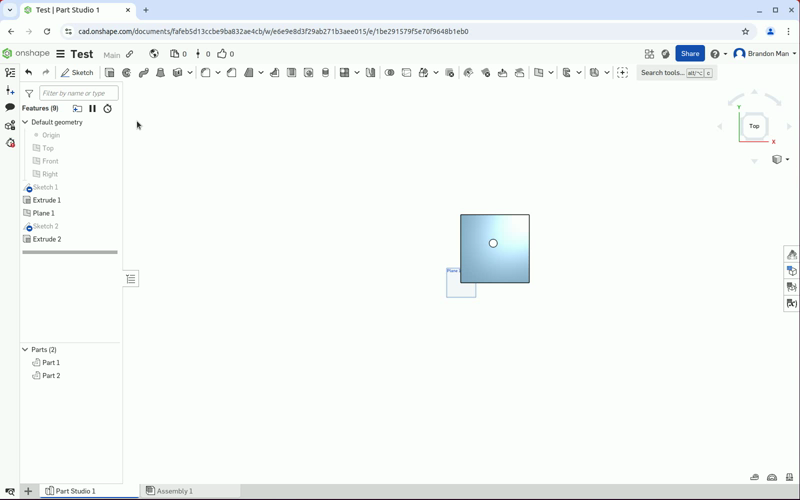
key(shift+h)
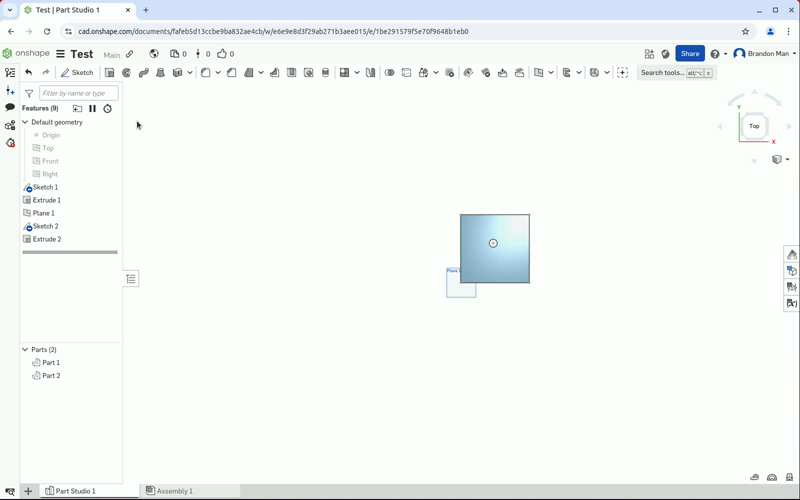
key(shift+h)
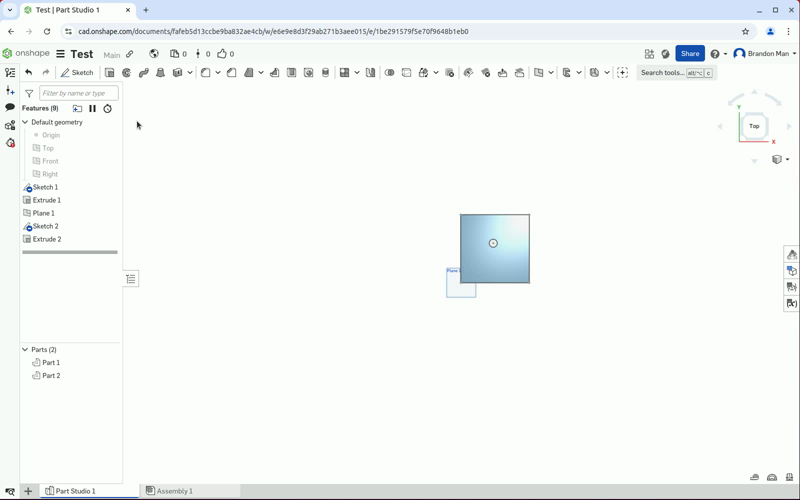
key(shift+7)
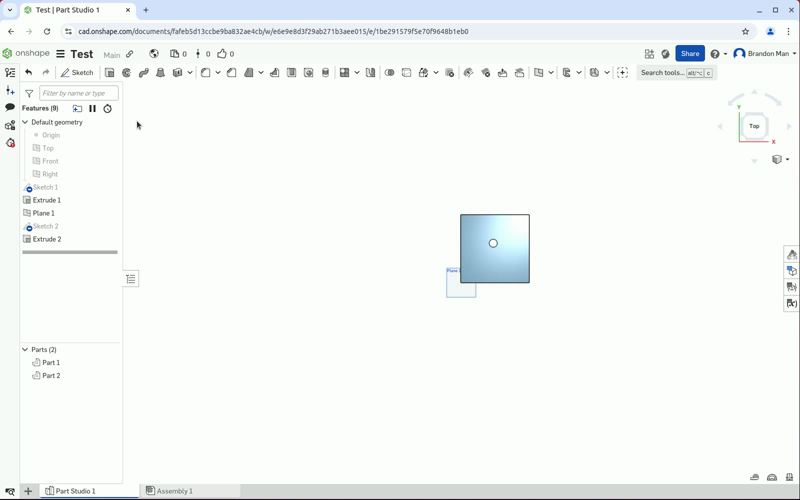
key(up, 3)
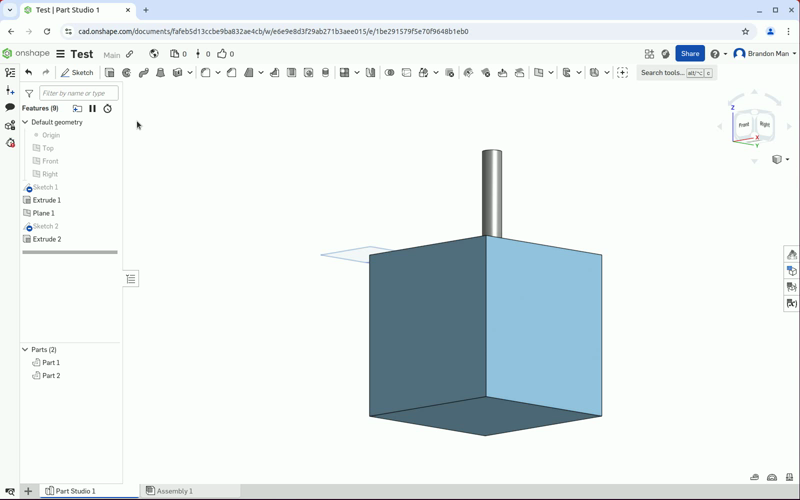
key(left, 3)
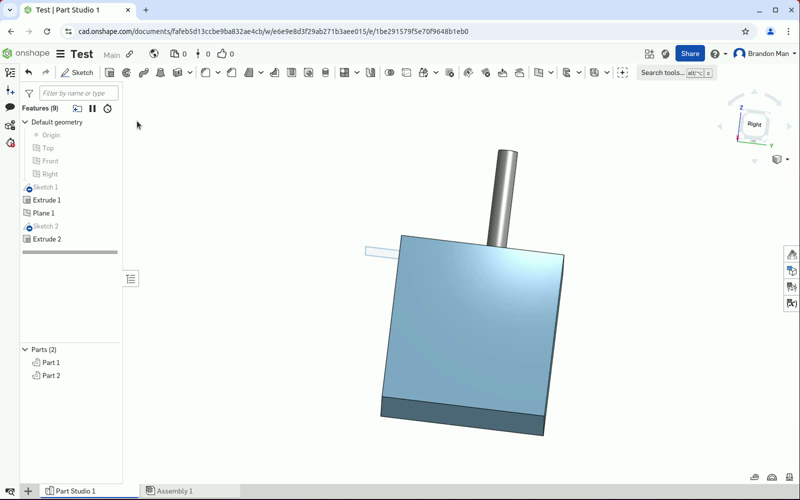
key(right, 3)
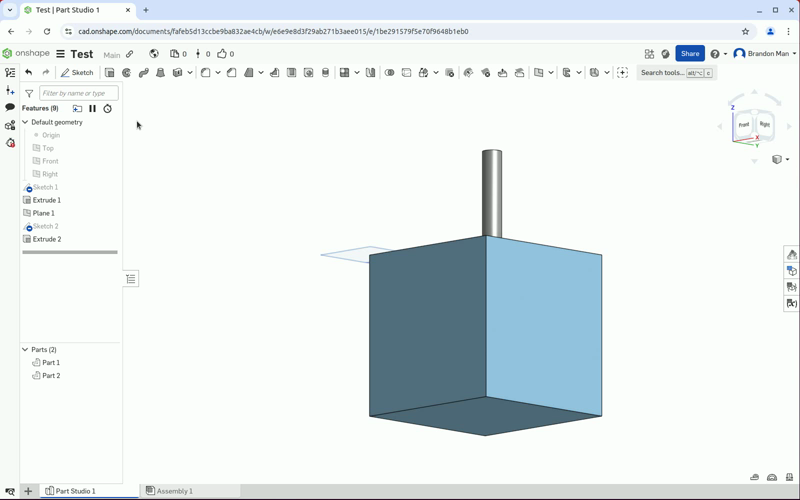
key(down, 3)
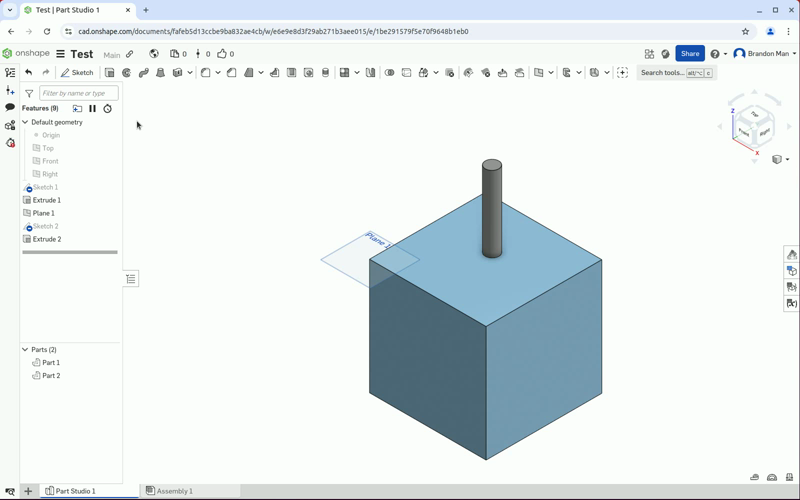
mouse_move(73, 189)
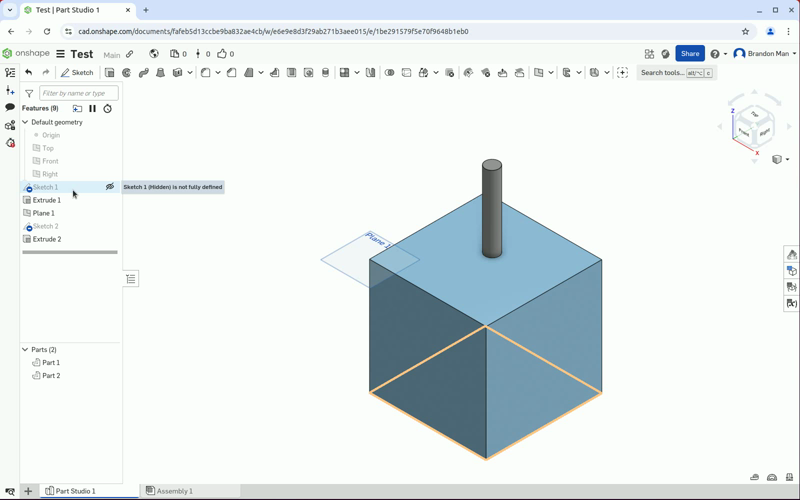
click(73, 189)